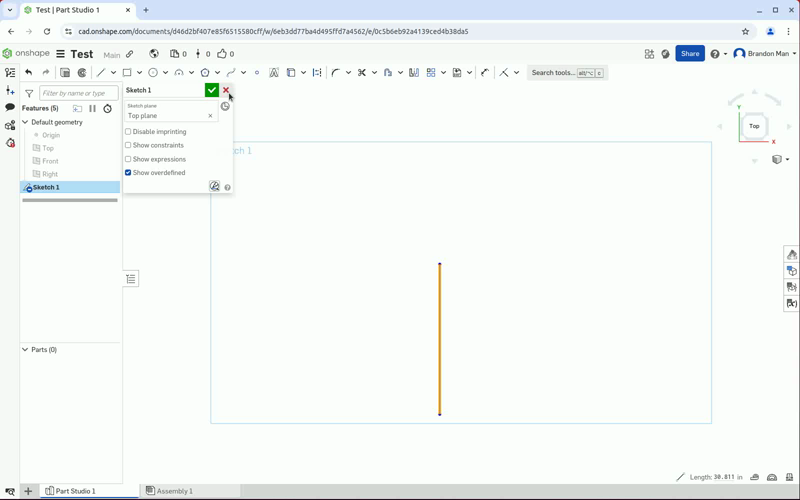
key(shift+h)
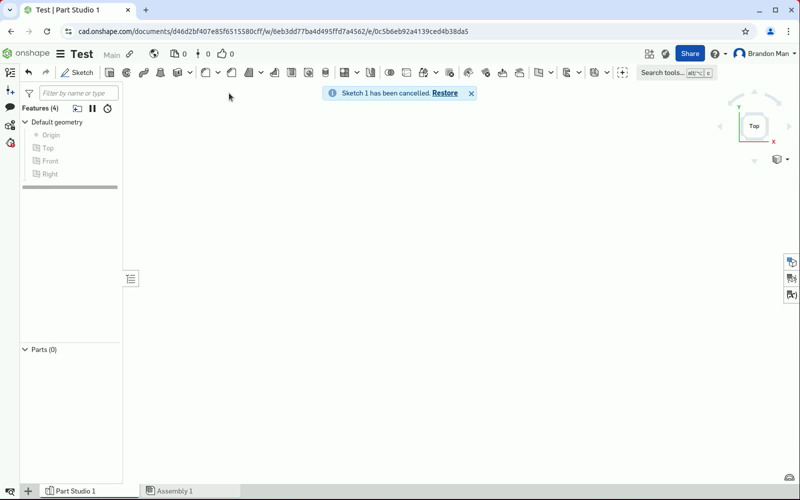
mouse_move(73, 352)
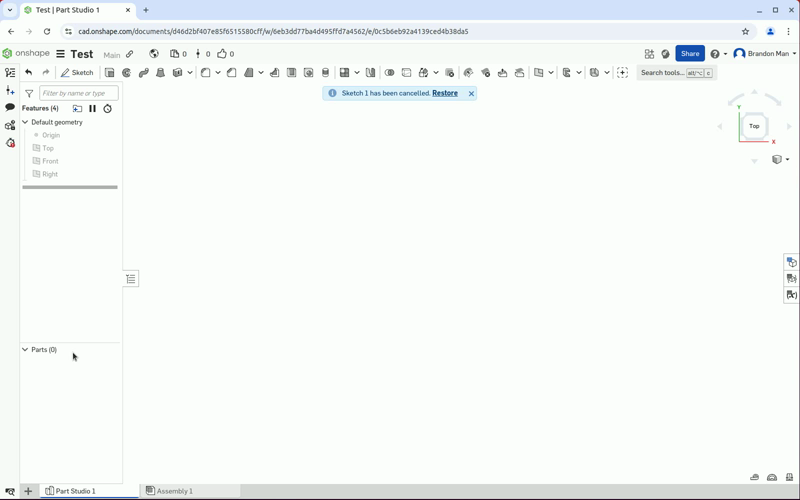
key(y)
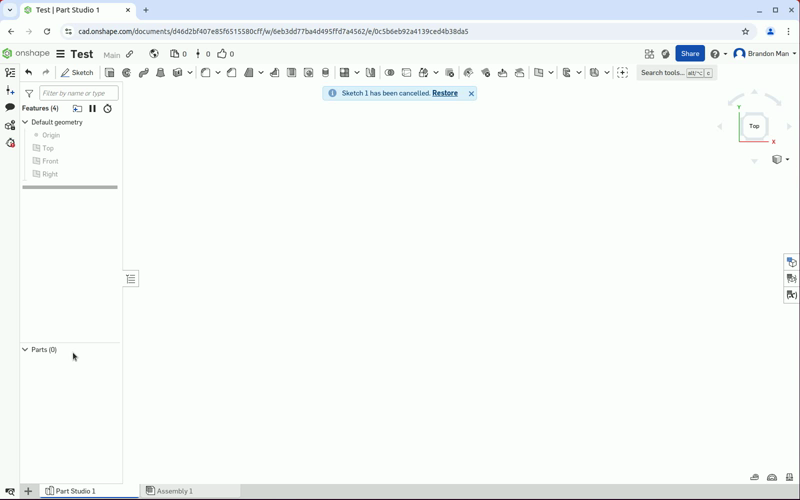
key(shift+p)
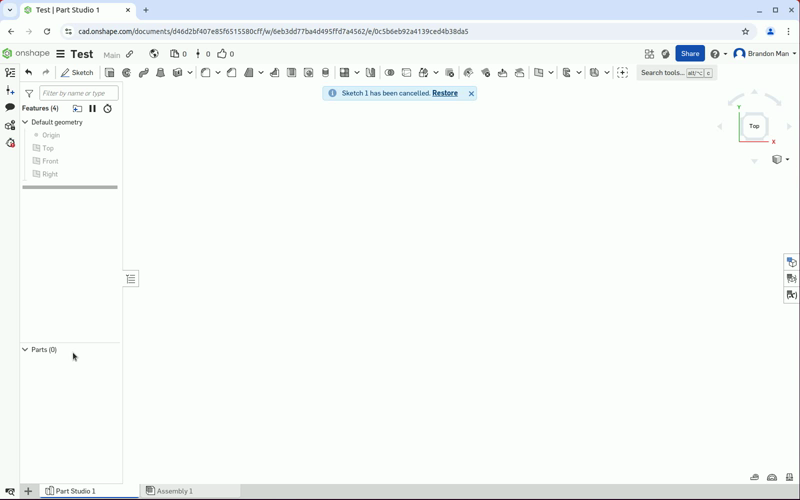
key(space)
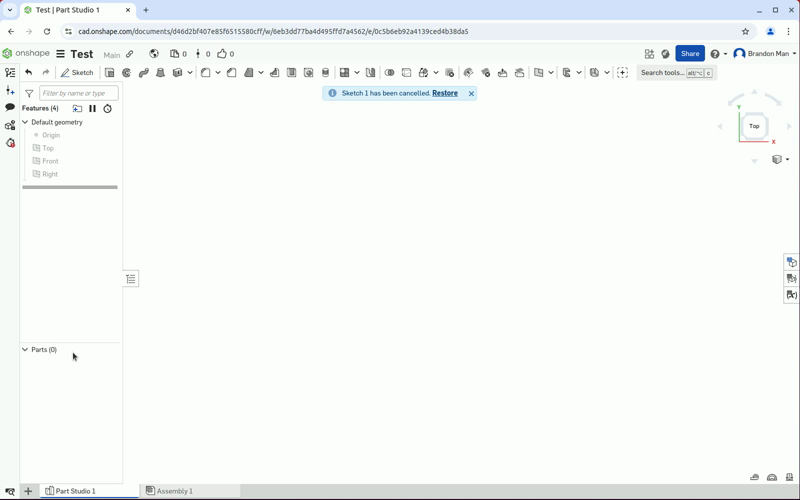
key_down(shift)
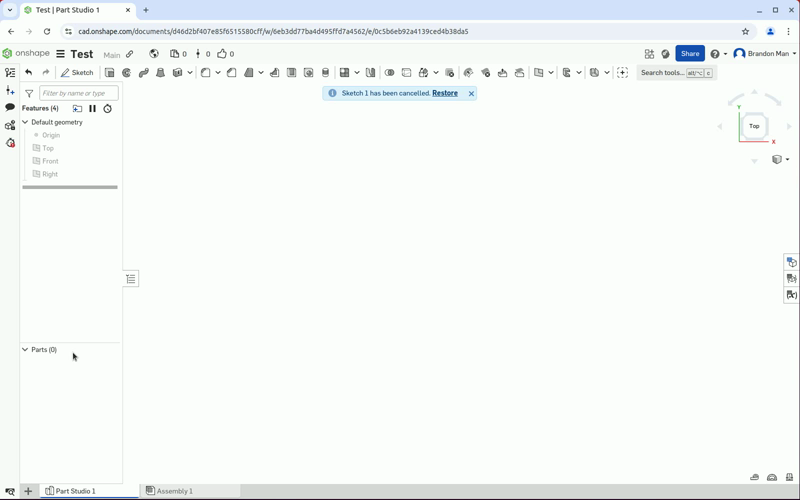
key(up)
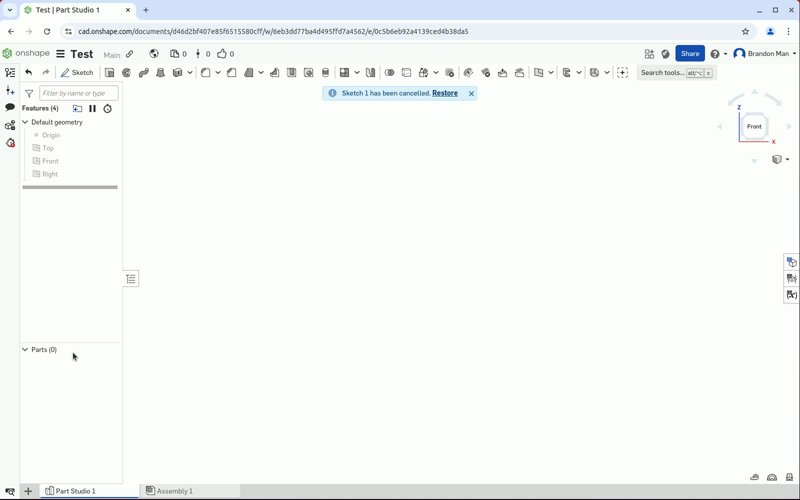
key_up(shift)
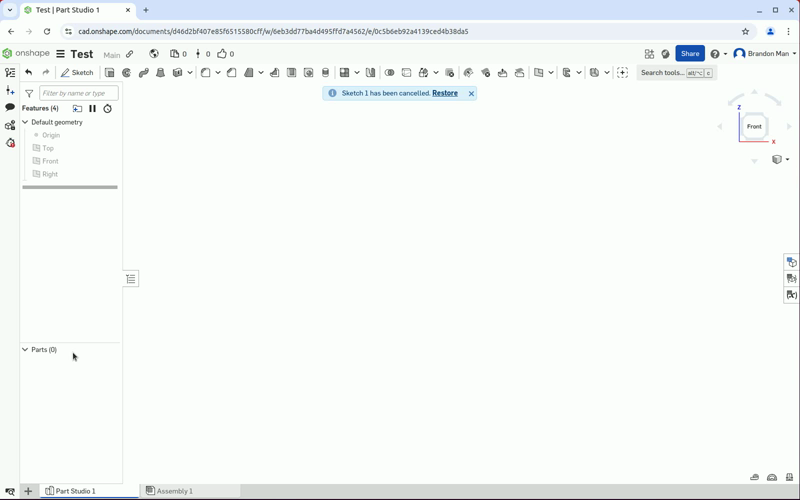
mouse_move(73, 352)
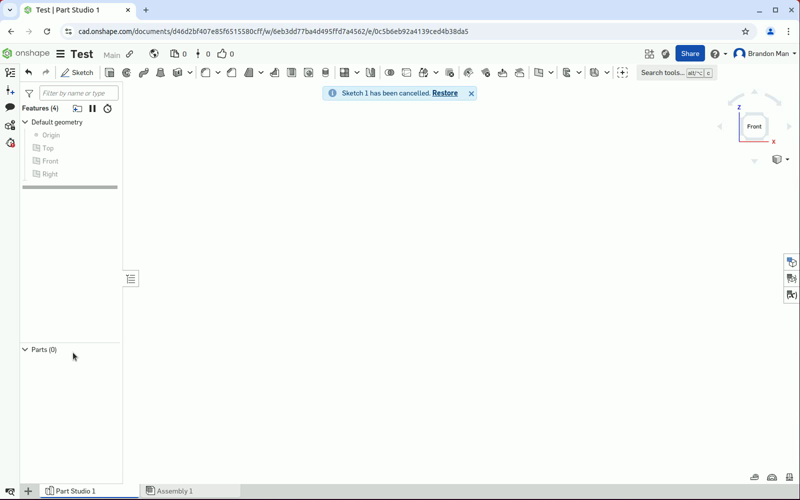
key(shift+y)
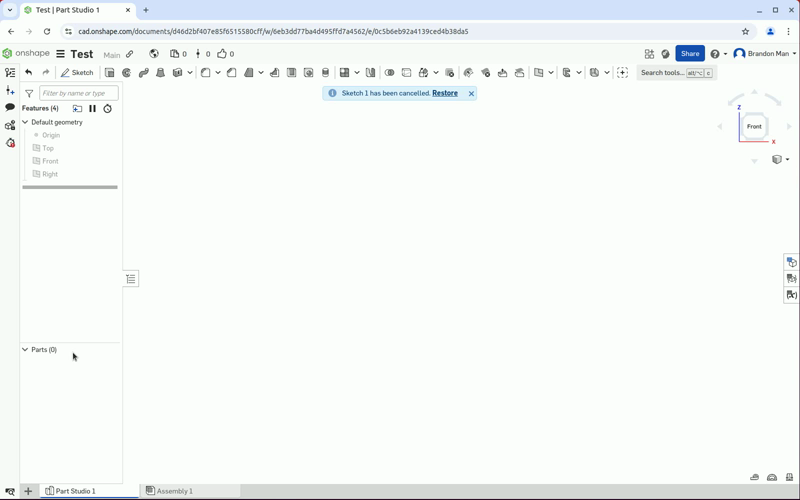
key(shift+s)
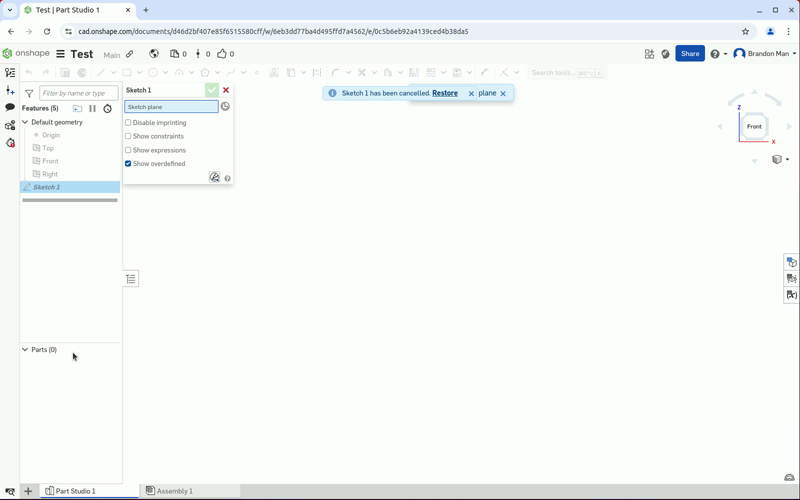
mouse_move(73, 163)
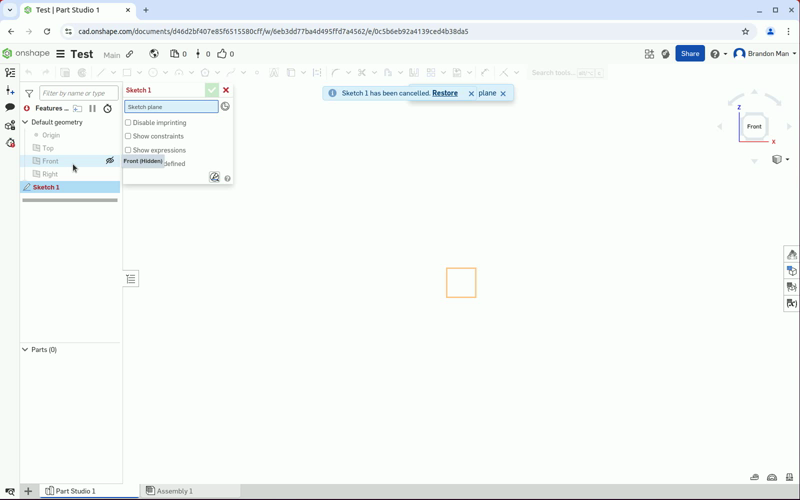
click(73, 163)
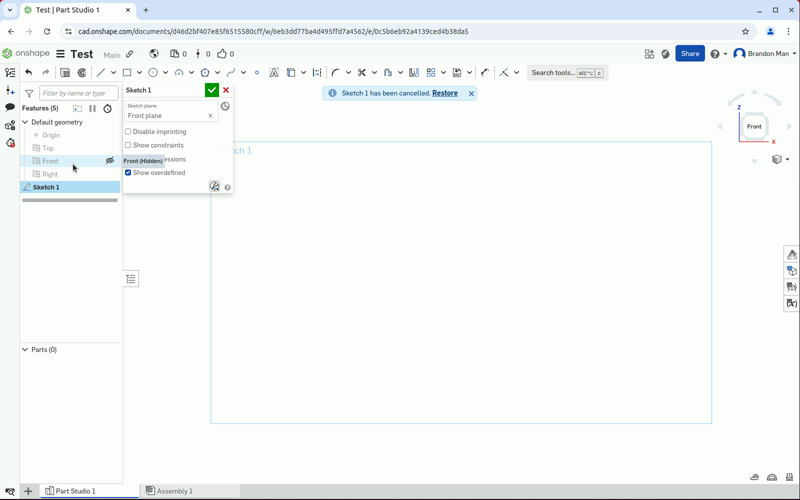
mouse_move(73, 352)
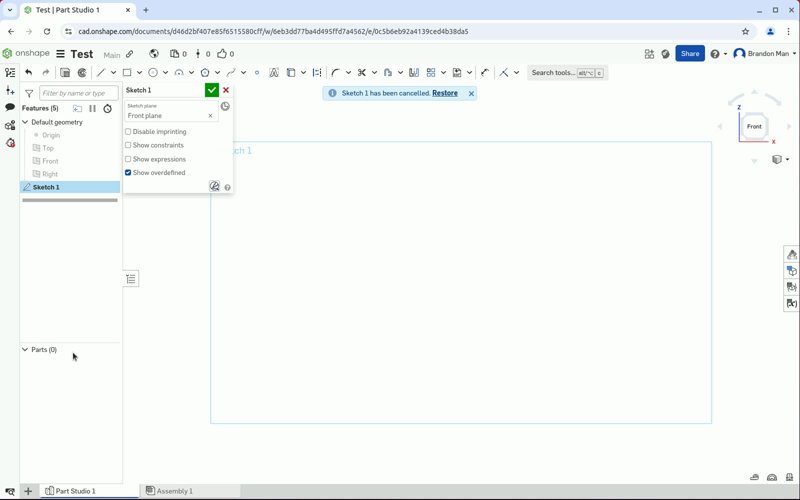
key(y)
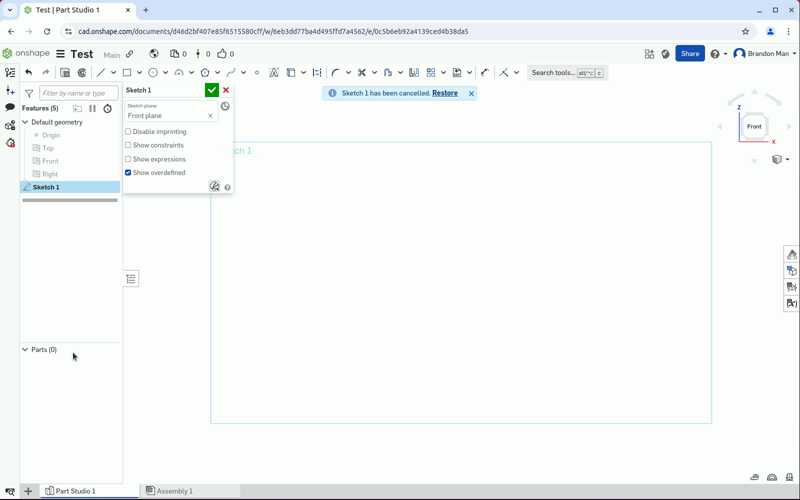
key(l)
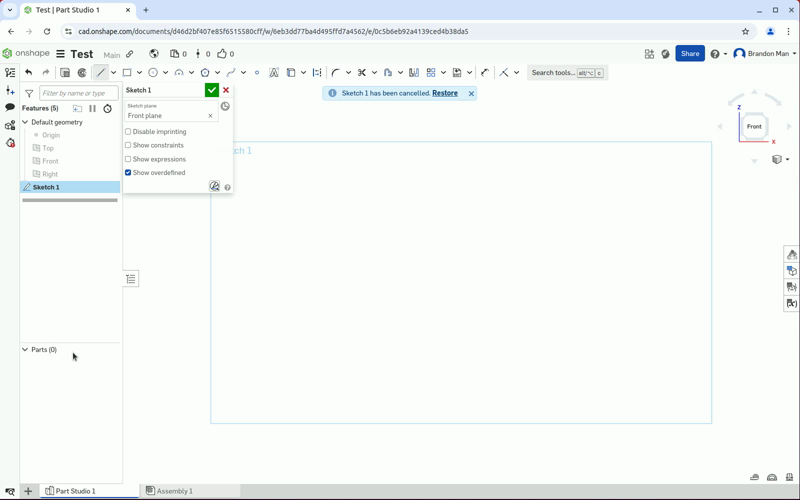
key_down(shift)
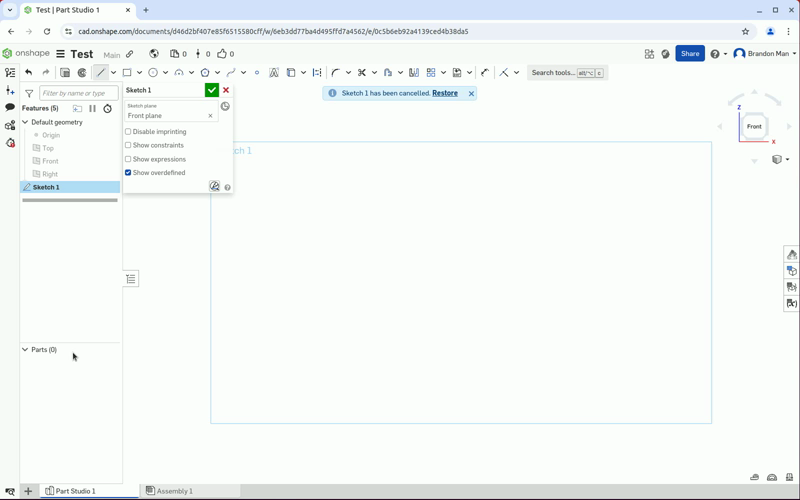
mouse_move(460, 282)
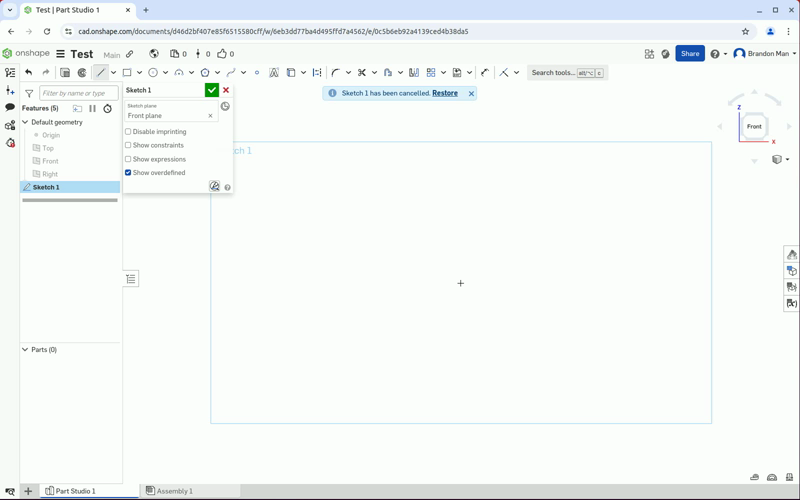
click(460, 282)
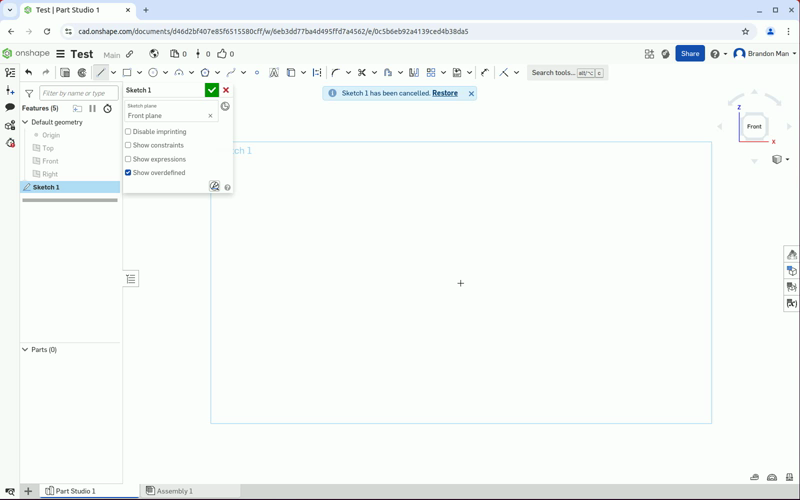
key_up(shift)
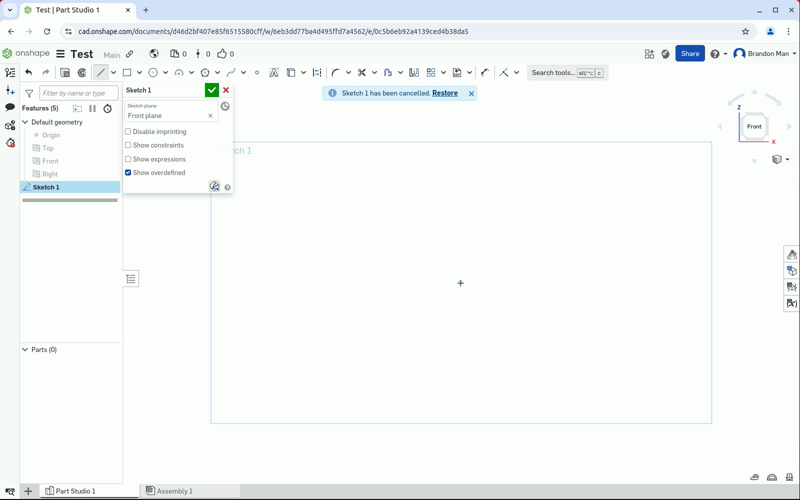
key_down(shift)
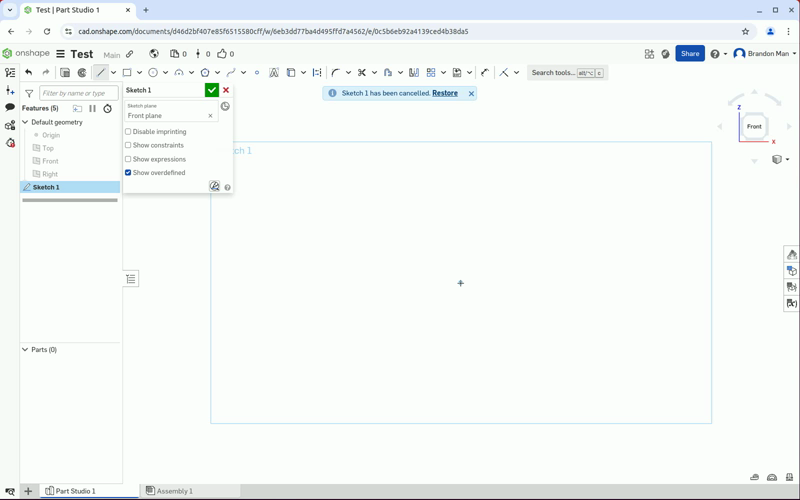
mouse_move(573, 282)
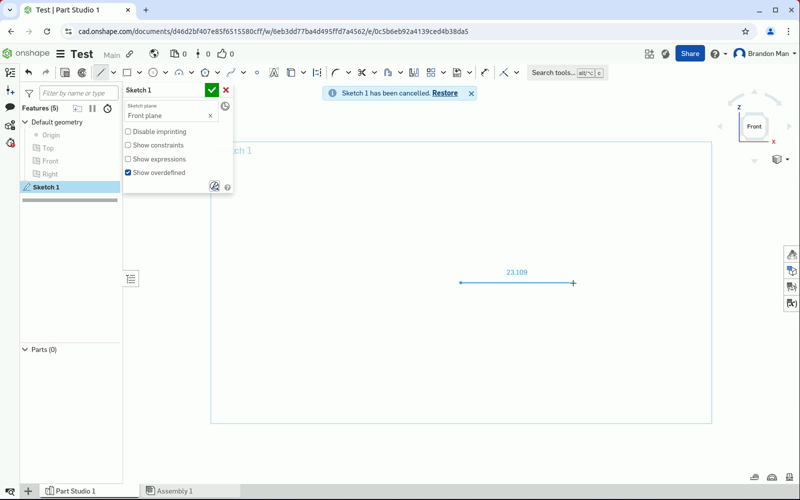
click(573, 282)
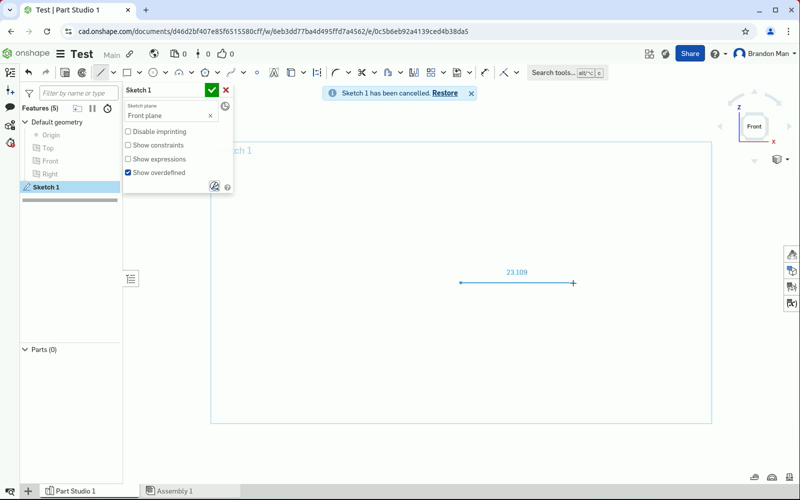
key_up(shift)
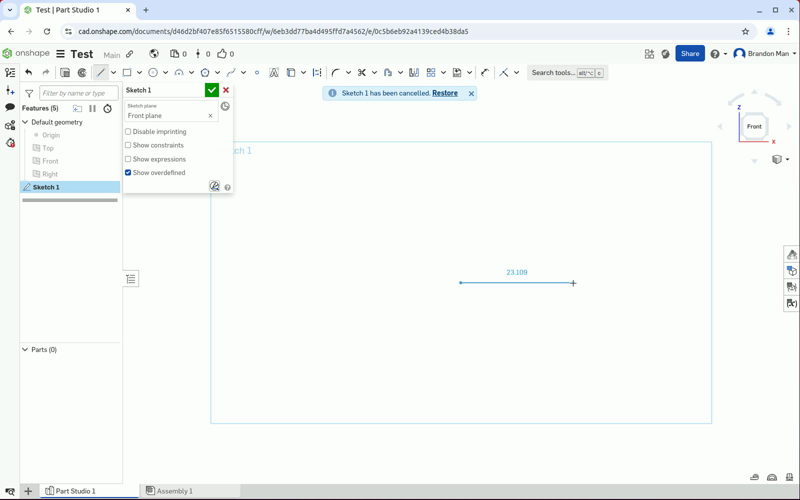
key_down(shift)
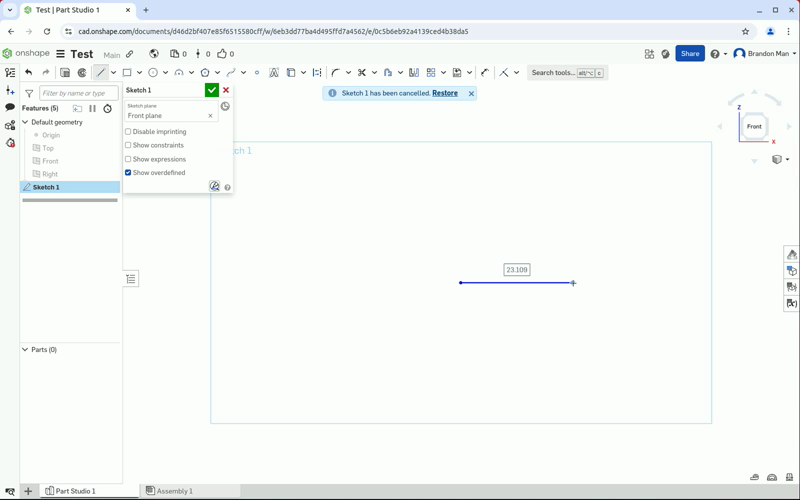
mouse_move(589, 282)
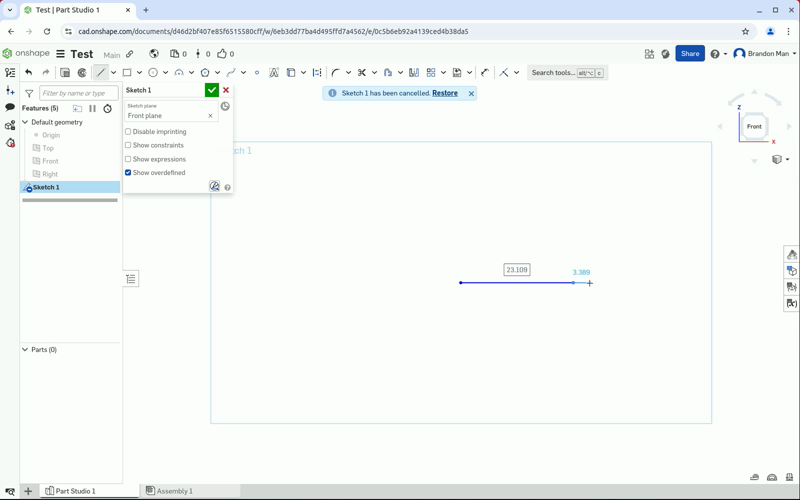
mouse_move(573, 227)
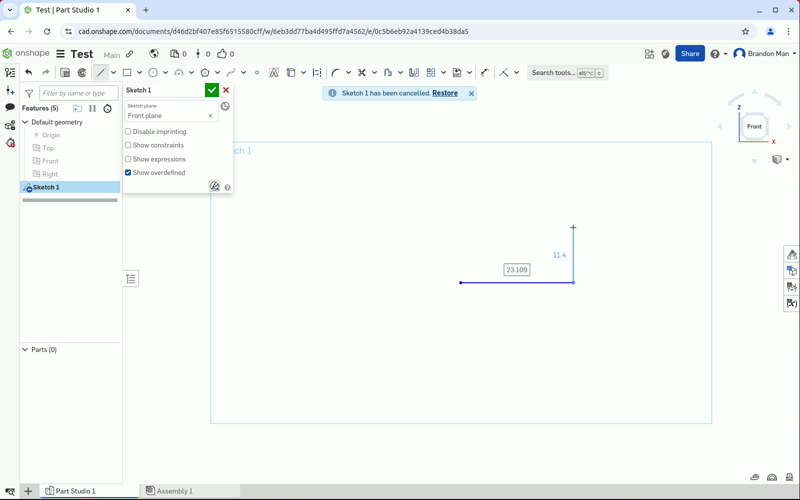
click(573, 227)
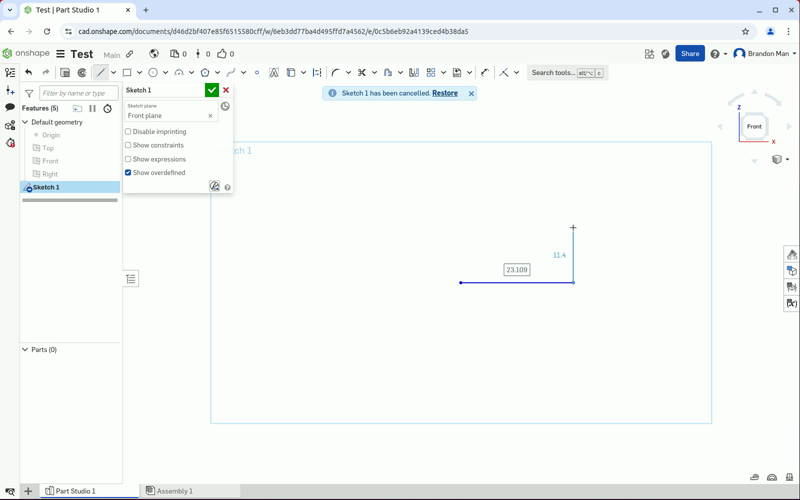
key_up(shift)
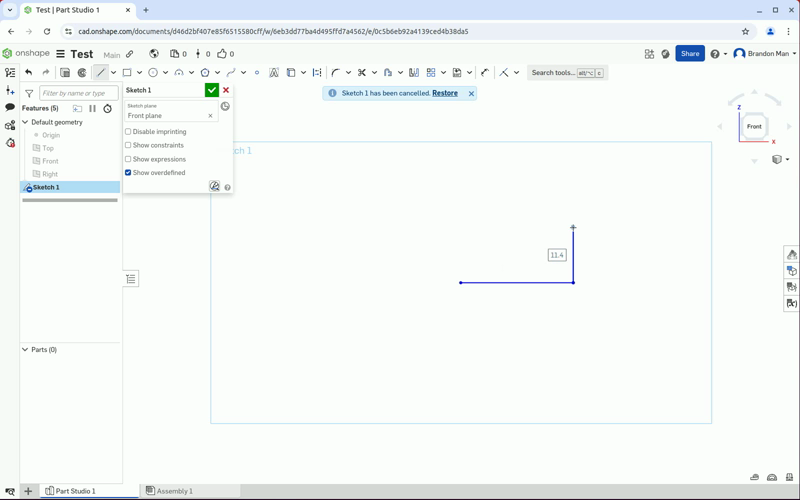
key_down(shift)
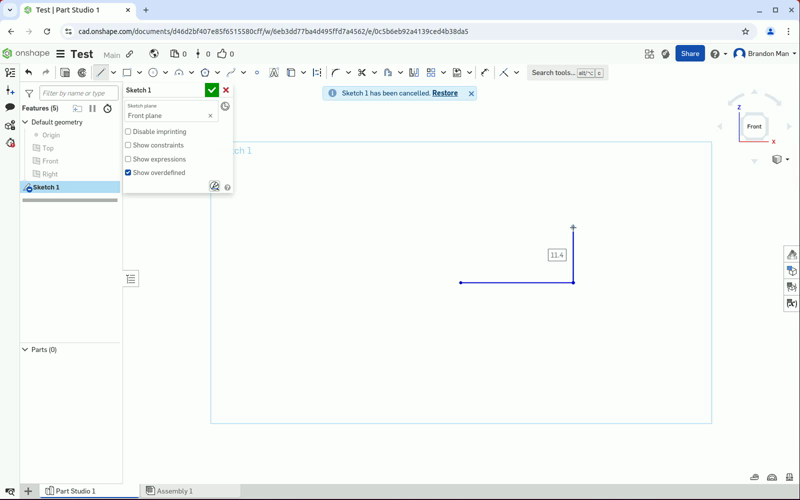
mouse_move(460, 227)
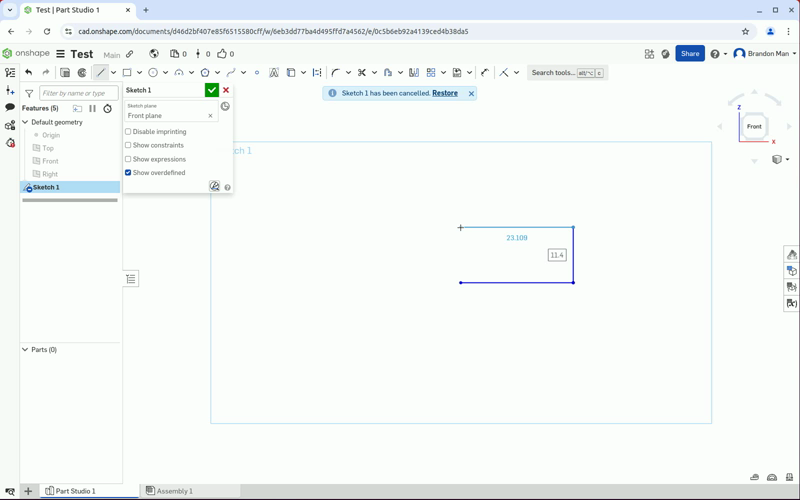
click(460, 227)
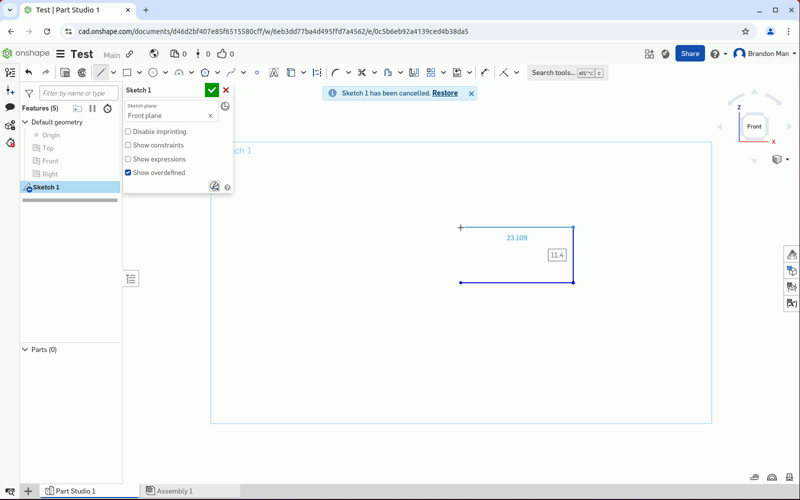
key_up(shift)
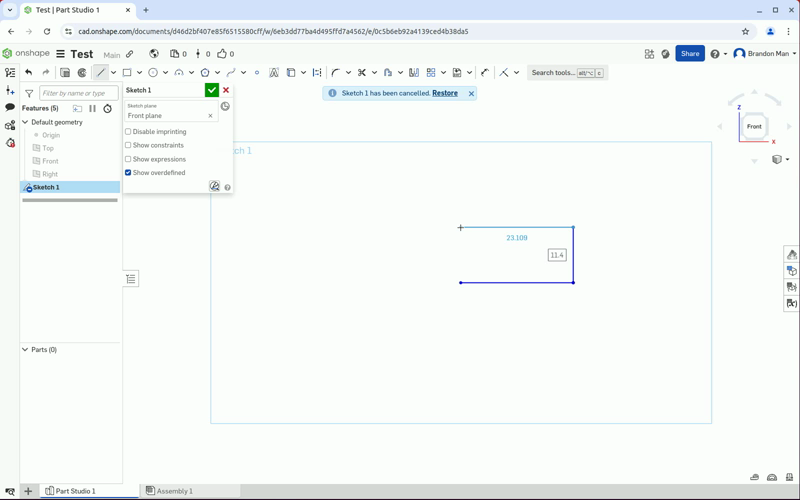
mouse_move(490, 227)
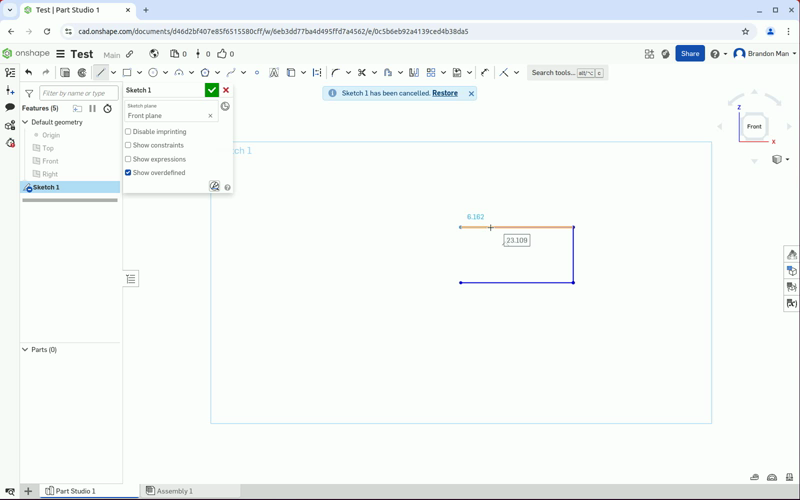
key_down(shift)
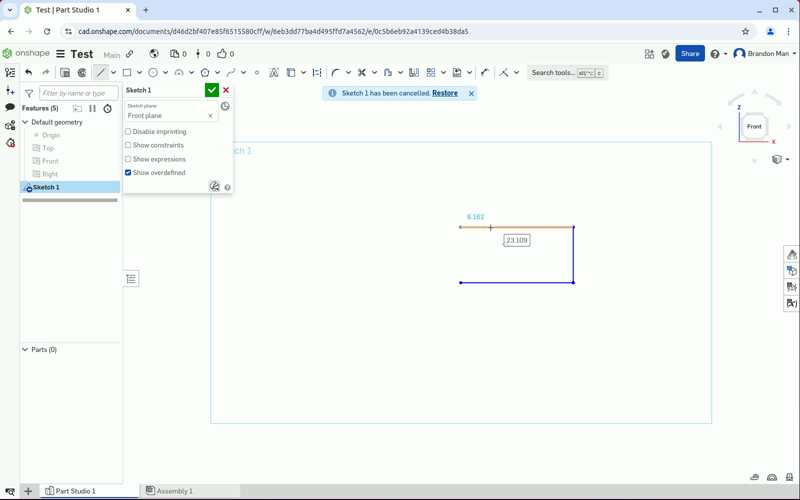
mouse_move(460, 282)
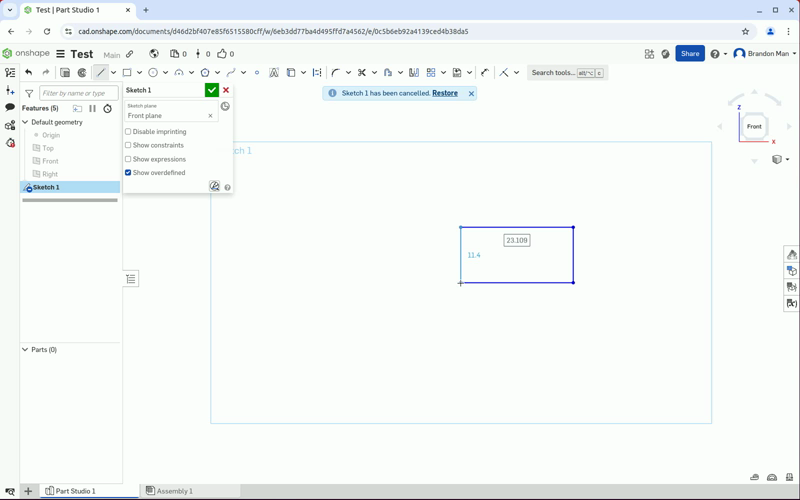
key_up(shift)
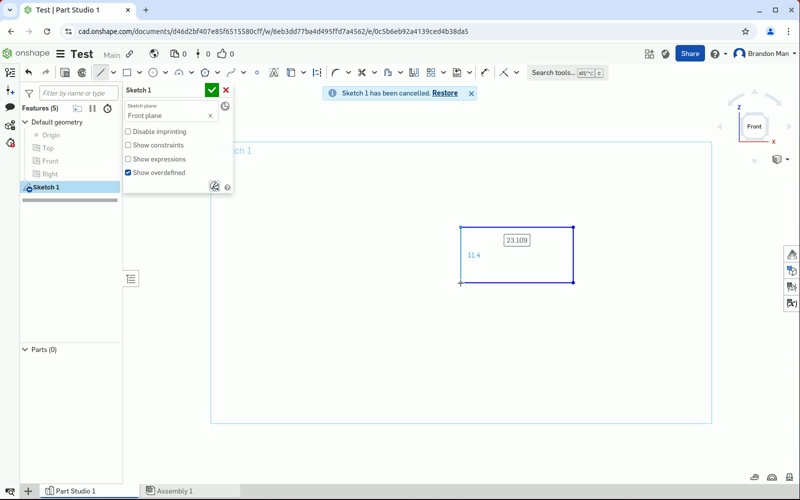
click(460, 282)
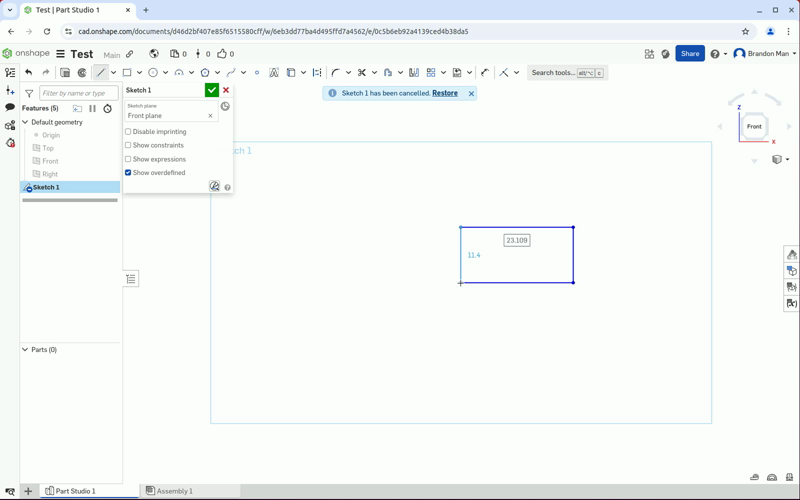
key(esc)
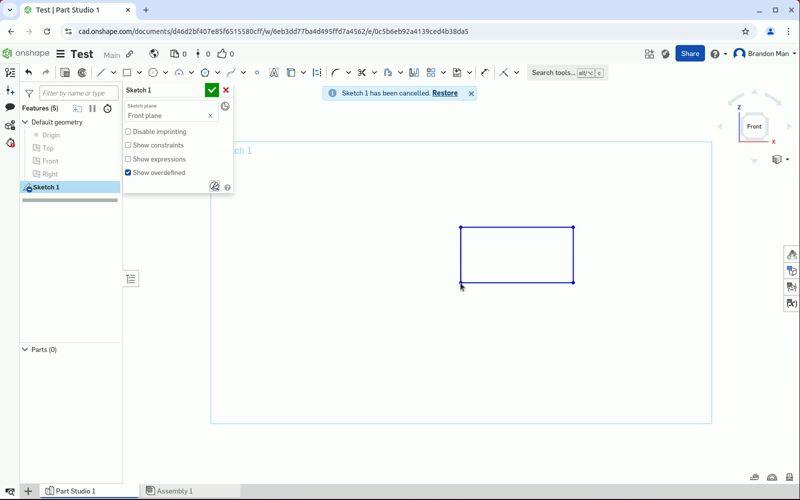
mouse_move(568, 266)
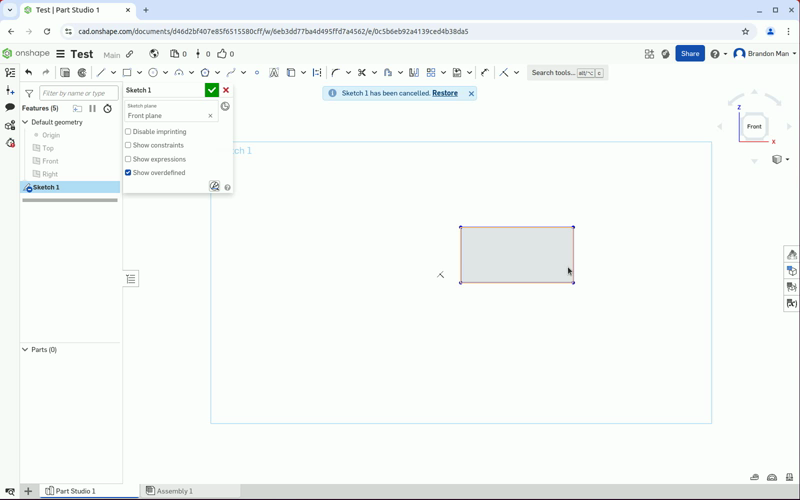
click(568, 266)
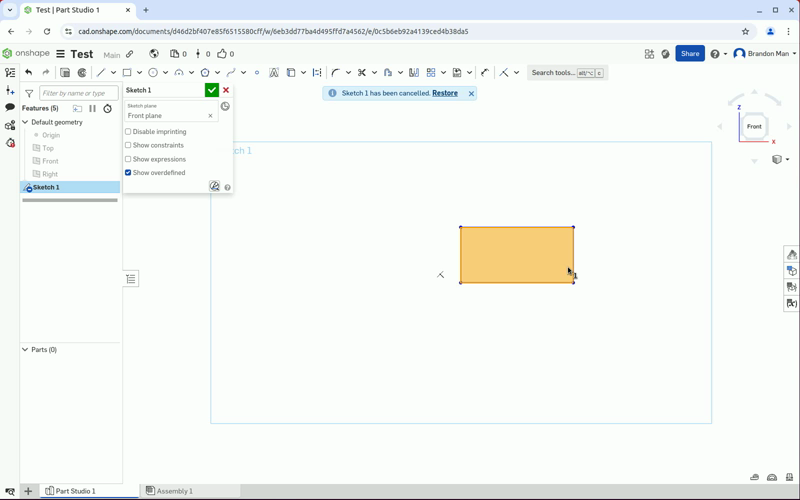
mouse_move(73, 352)
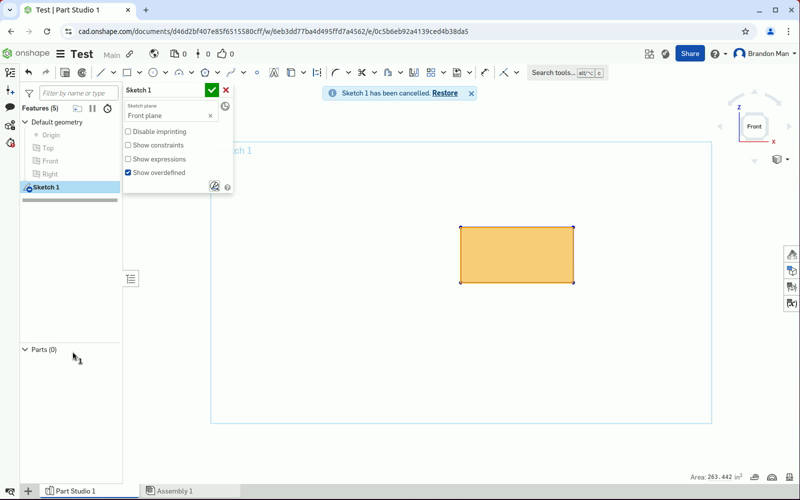
key(shift+y)
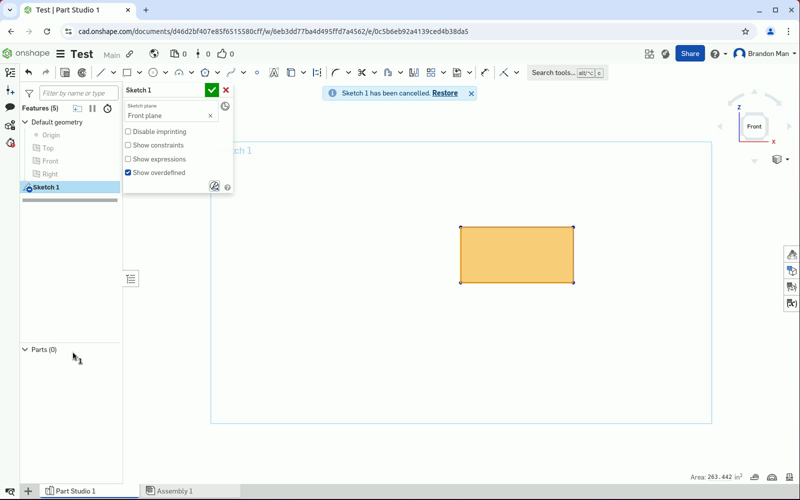
key(shift+e)
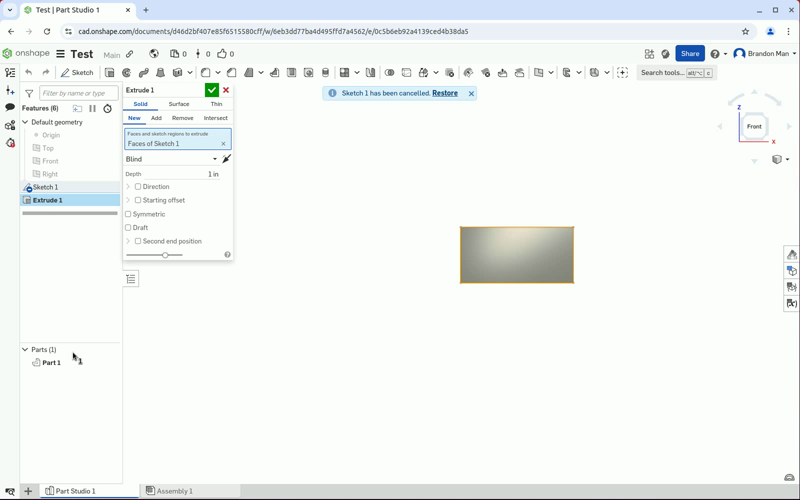
mouse_move(143, 106)
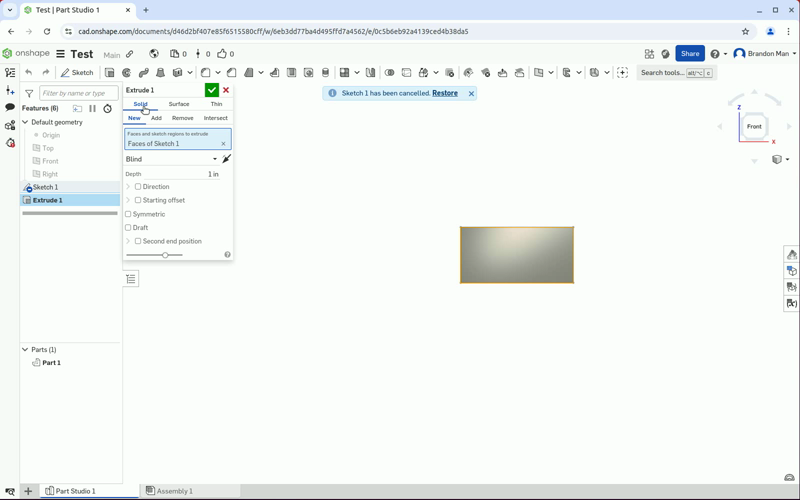
click(143, 106)
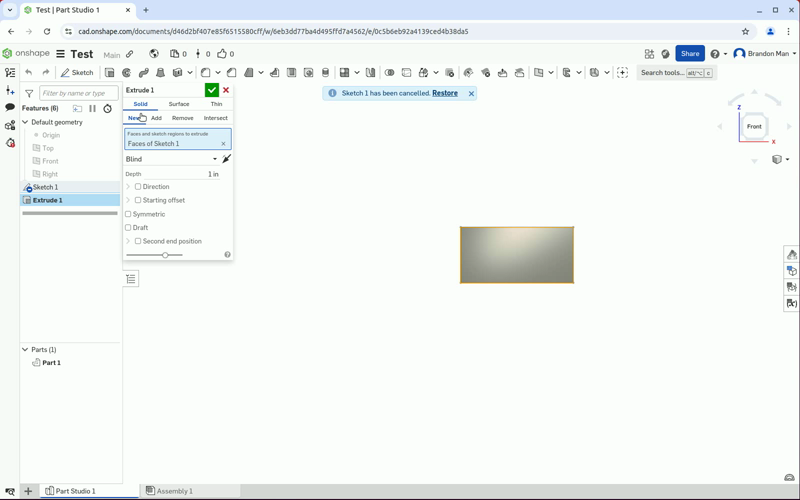
mouse_move(137, 120)
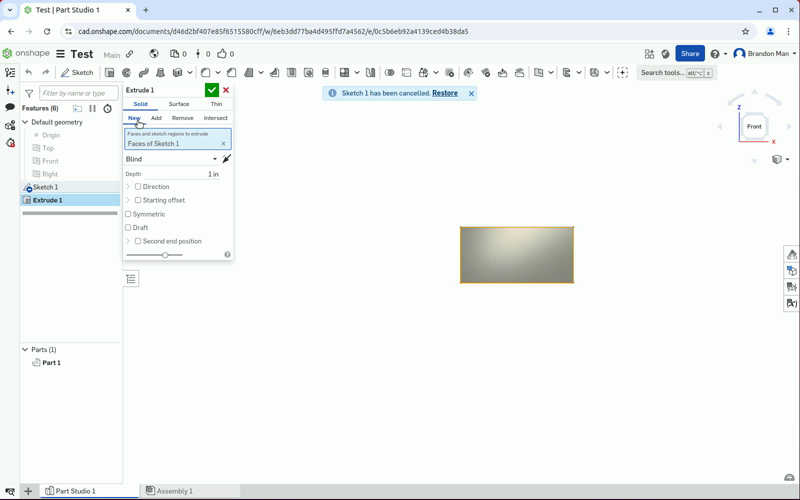
click(137, 120)
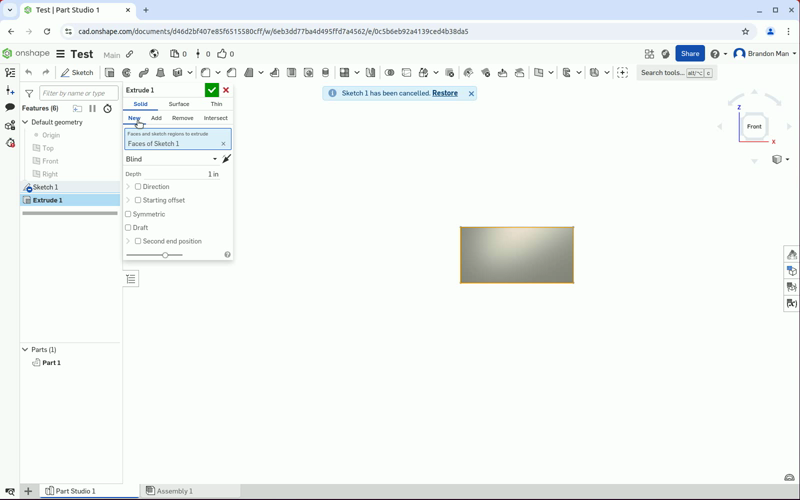
key(tab, 4)
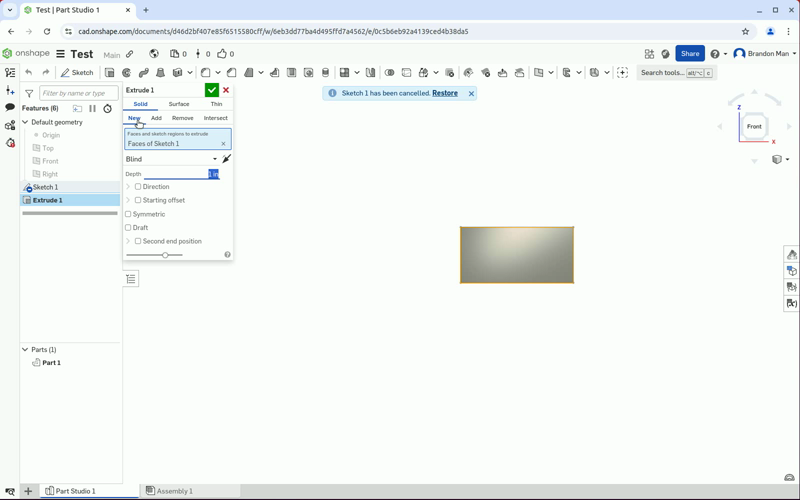
text(3.851)
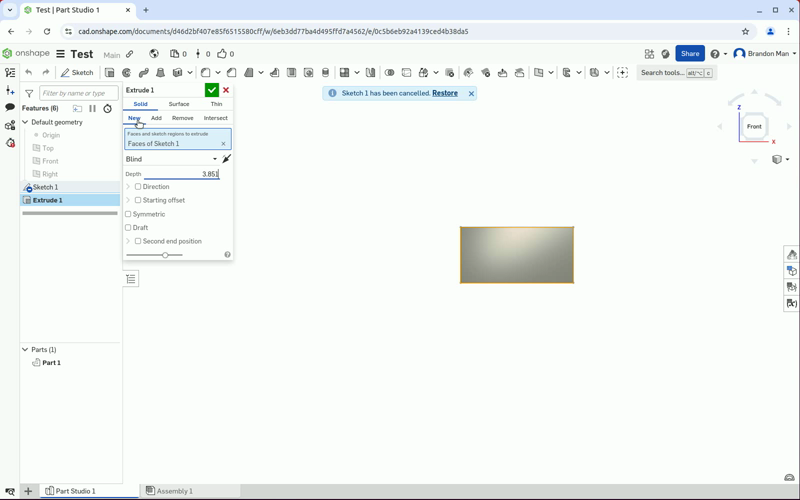
key(enter)
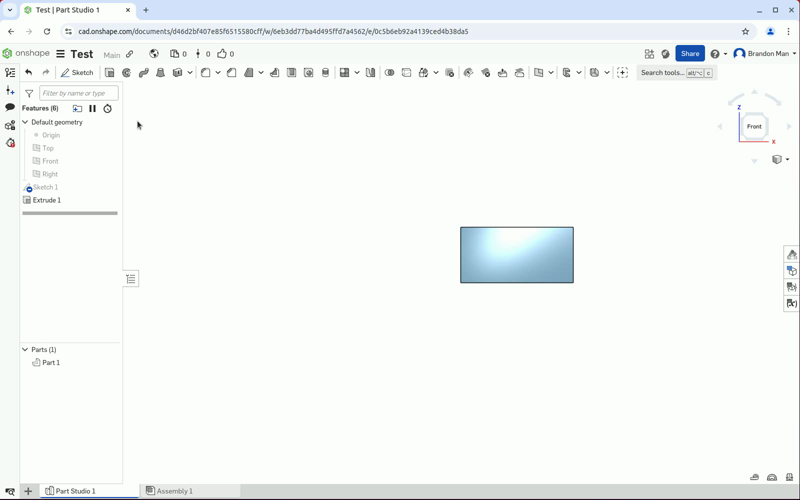
key(shift+h)
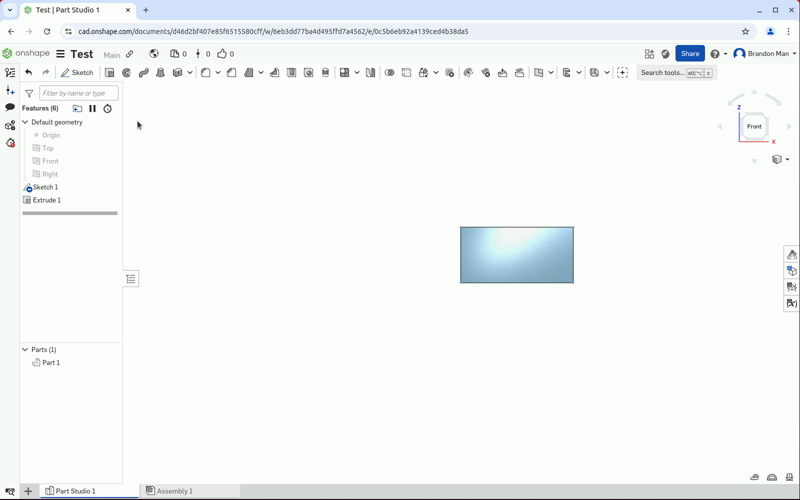
key(shift+h)
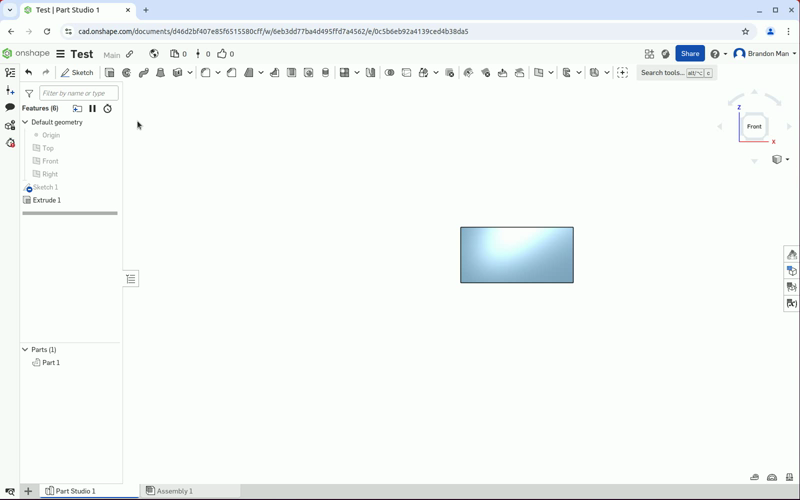
mouse_move(73, 189)
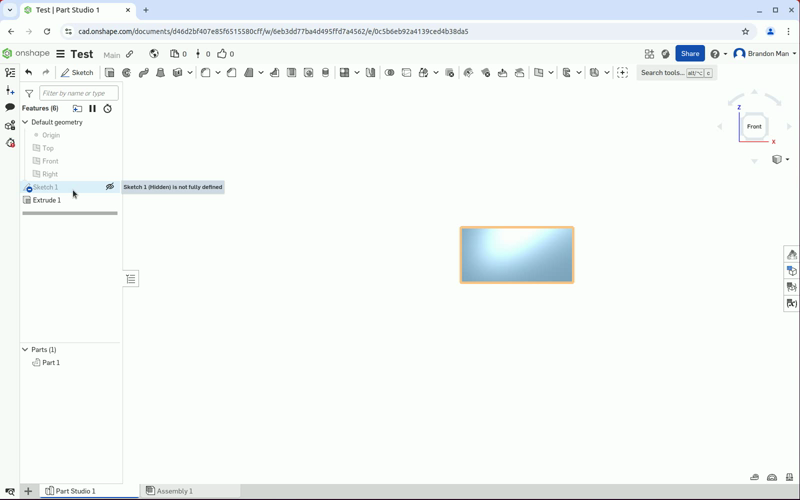
click(73, 189)
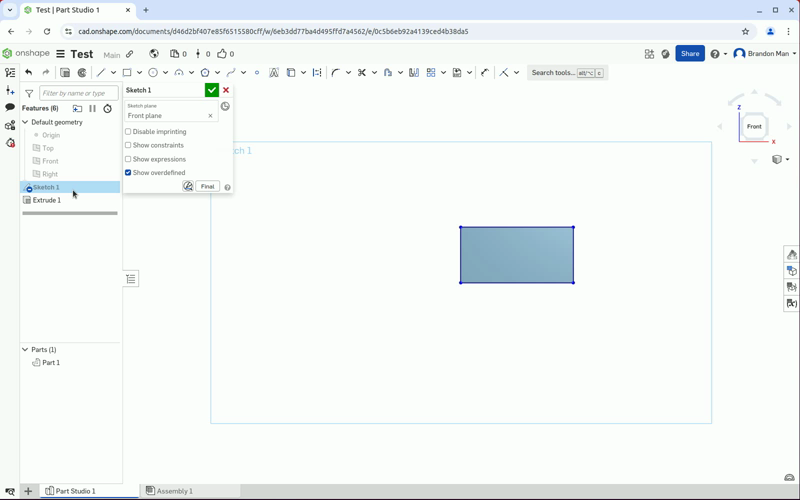
mouse_move(229, 92)
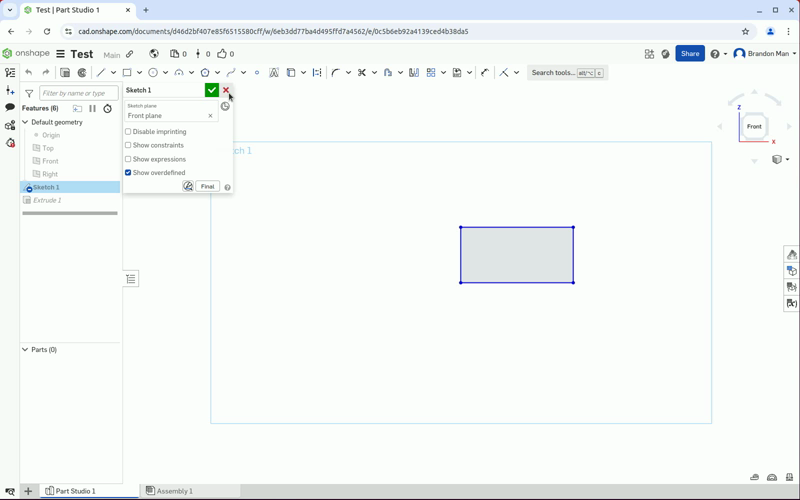
click(229, 92)
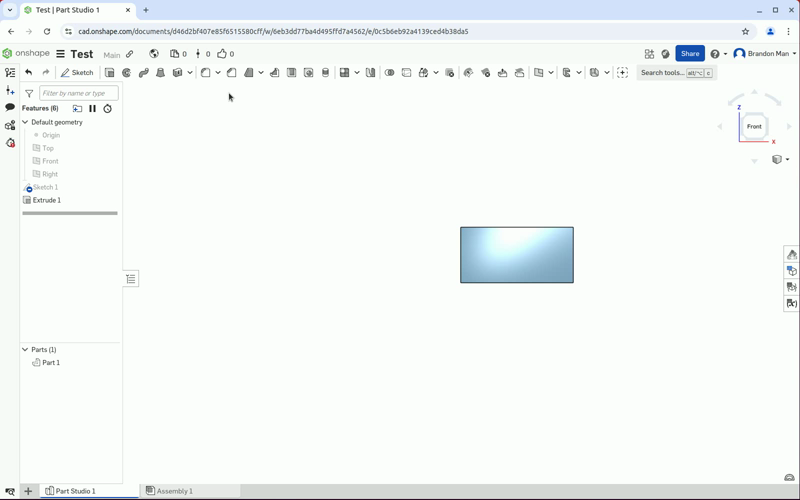
mouse_move(541, 75)
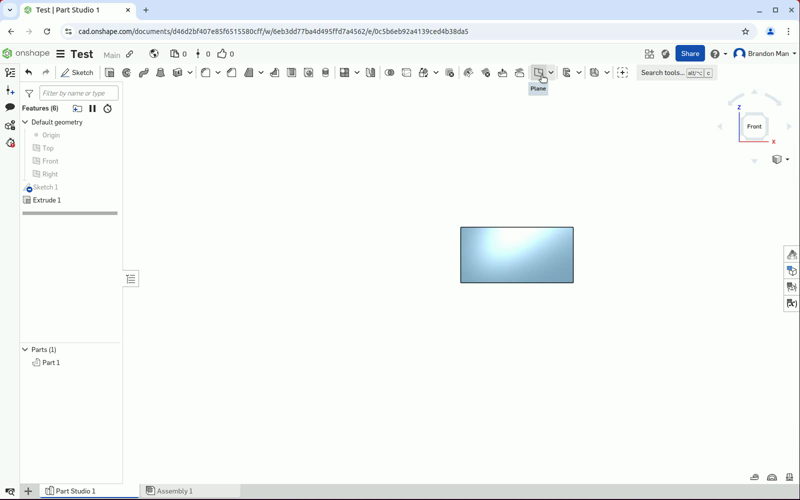
click(541, 75)
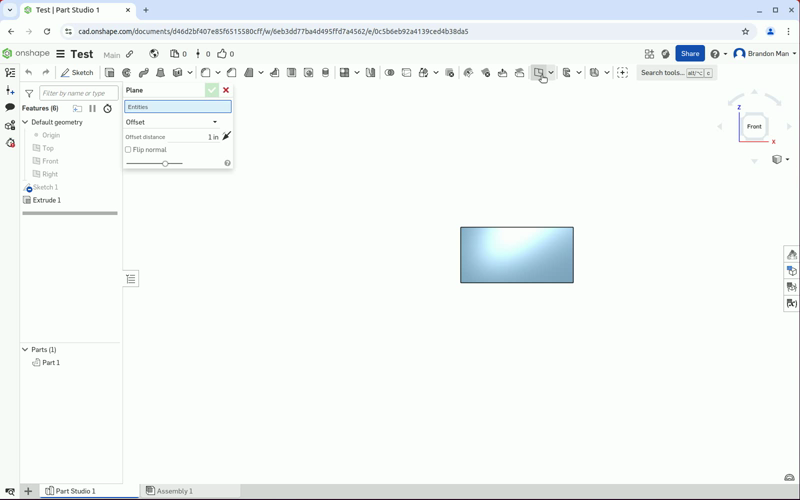
mouse_move(73, 163)
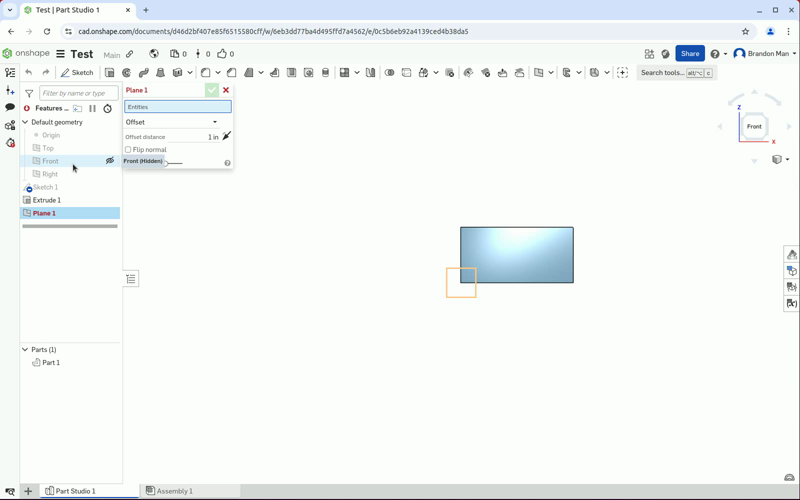
click(73, 163)
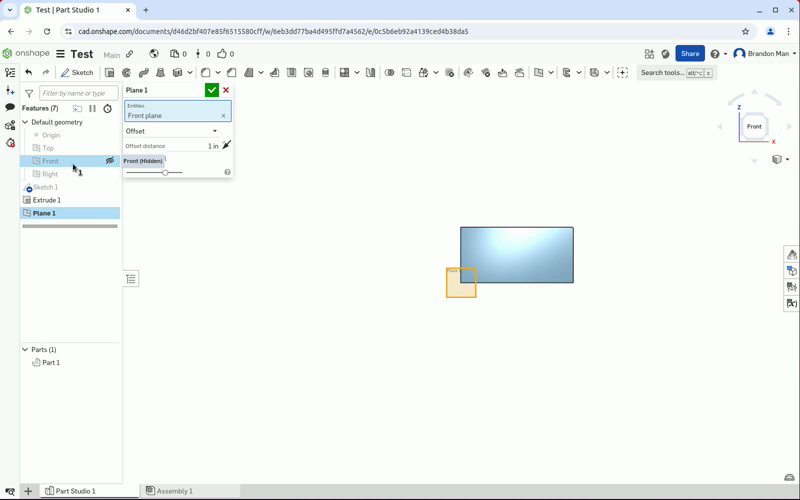
key(tab, 2)
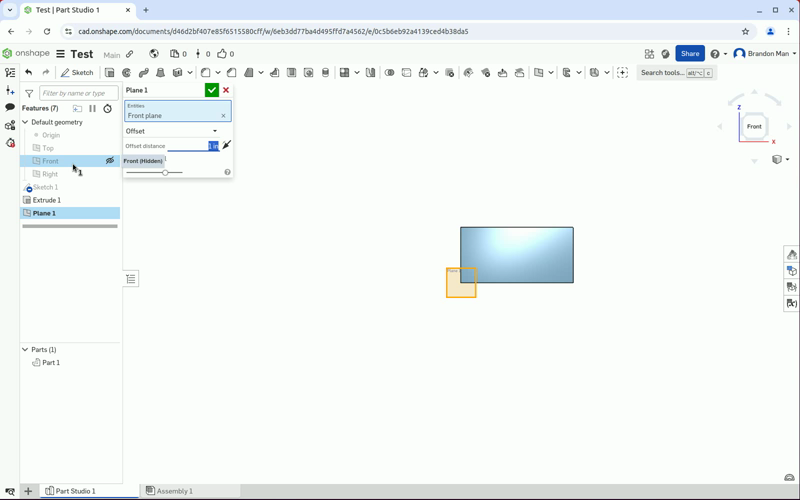
text(3.851)
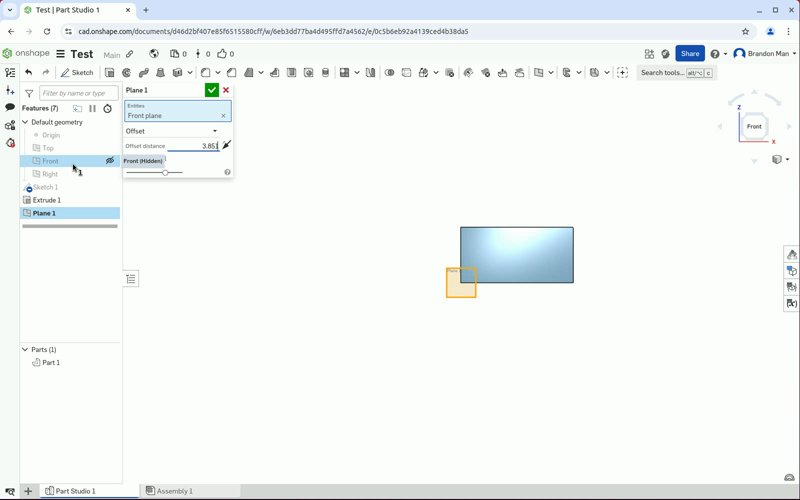
key(enter, 2)
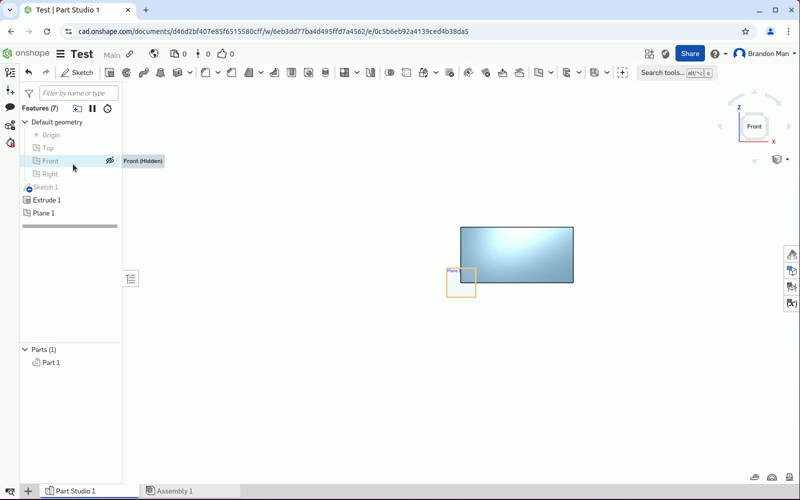
key(shift+s)
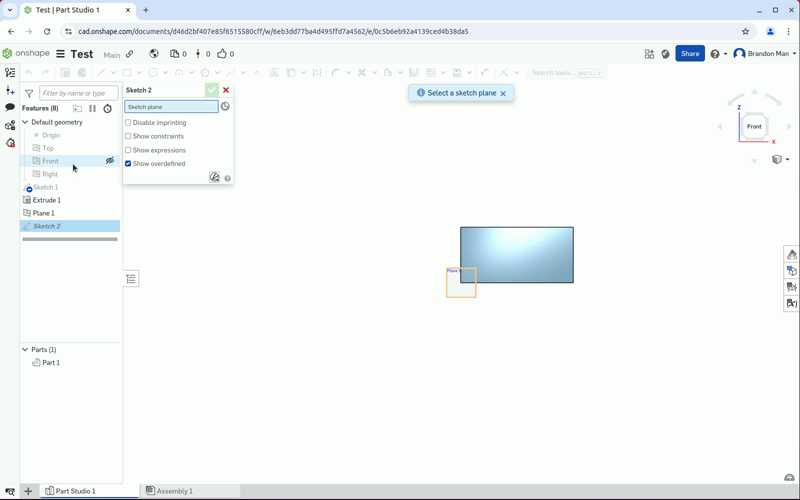
mouse_move(73, 215)
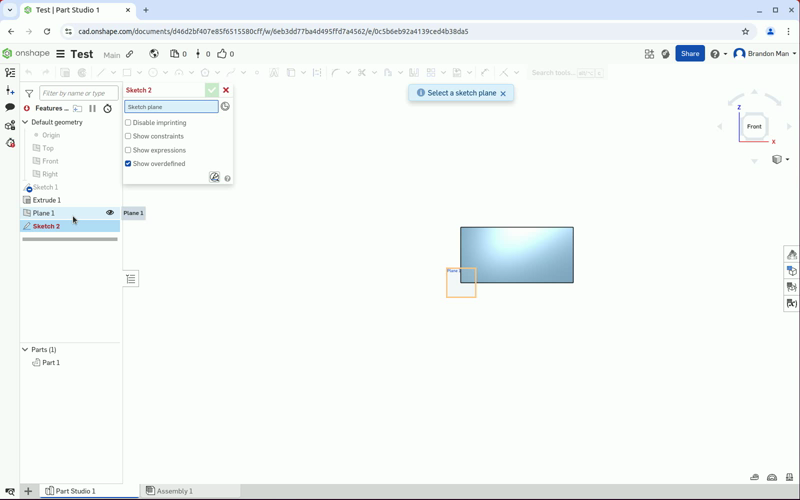
click(73, 215)
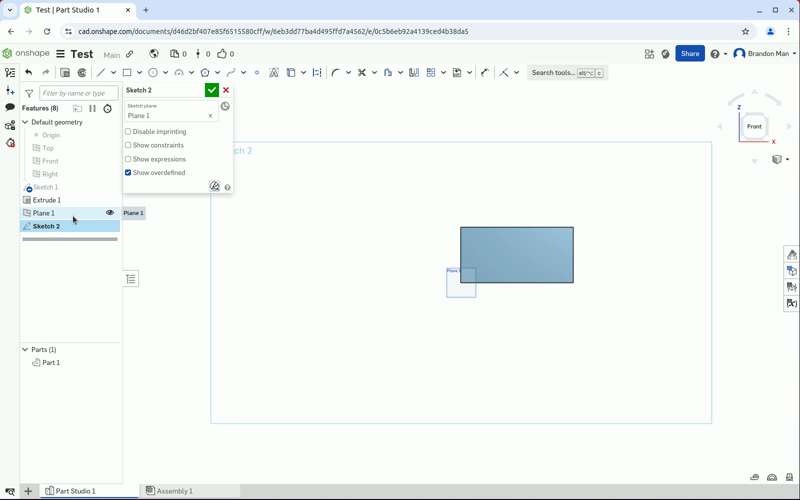
mouse_move(73, 352)
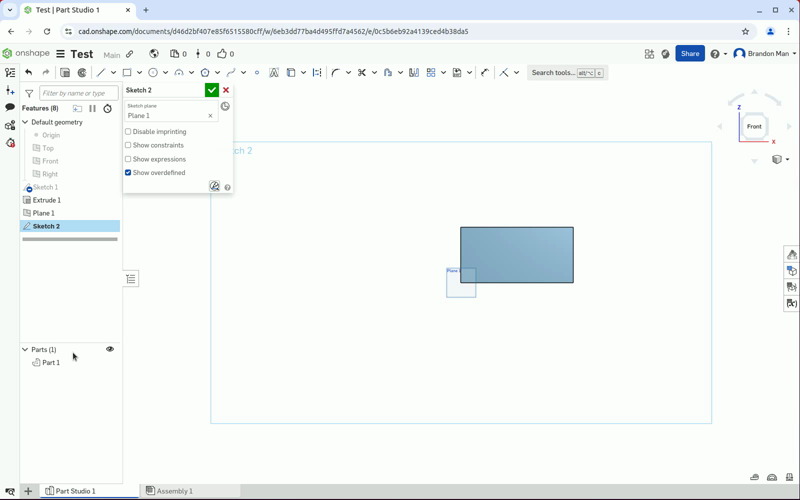
key(y)
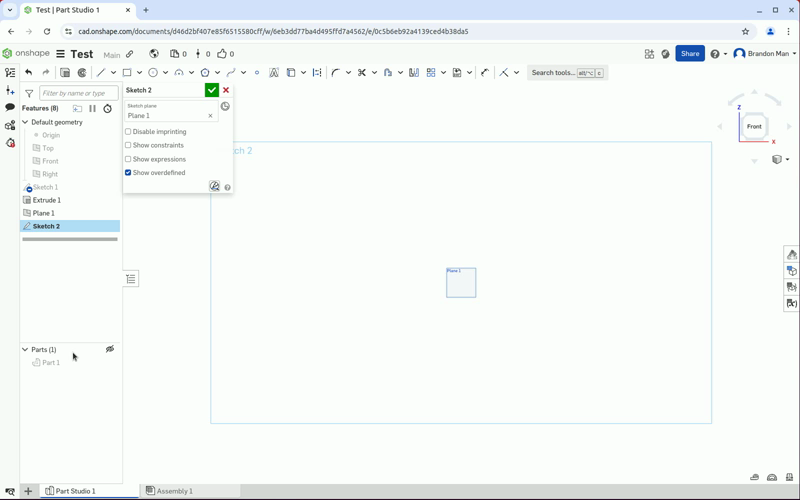
key(c)
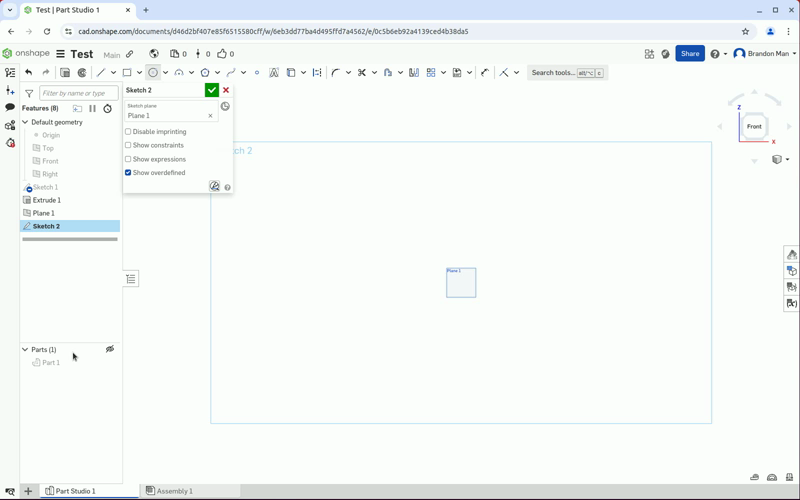
key_down(shift)
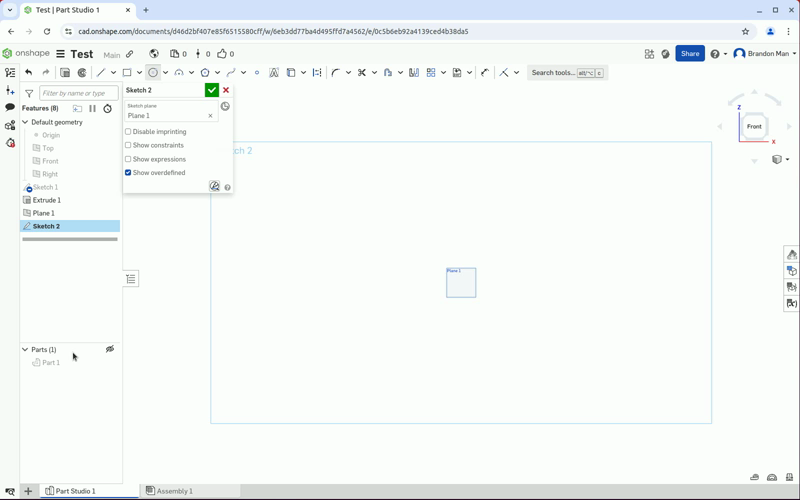
mouse_move(491, 254)
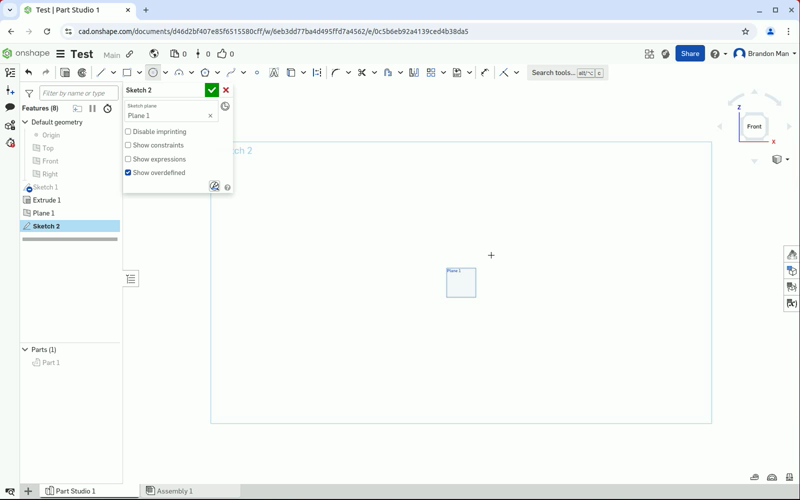
click(491, 254)
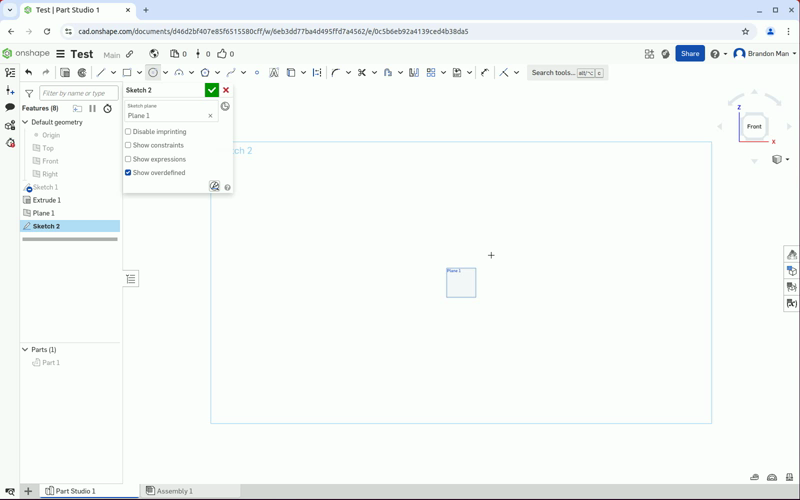
key_up(shift)
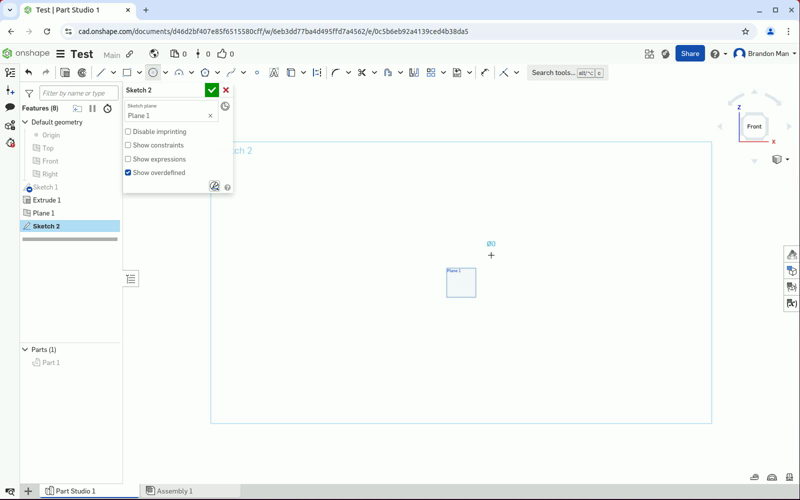
mouse_move(496, 254)
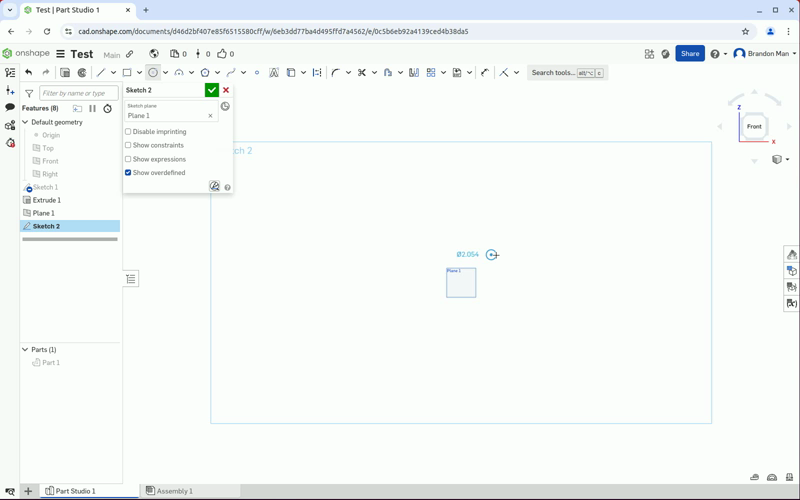
click(496, 254)
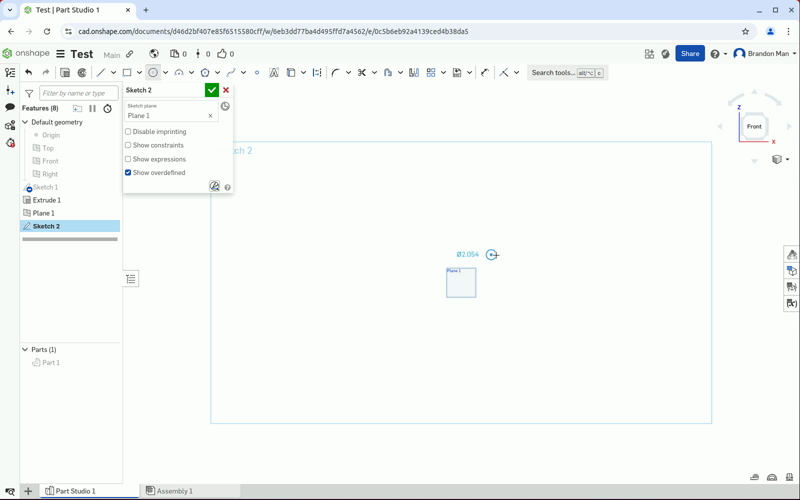
key(esc)
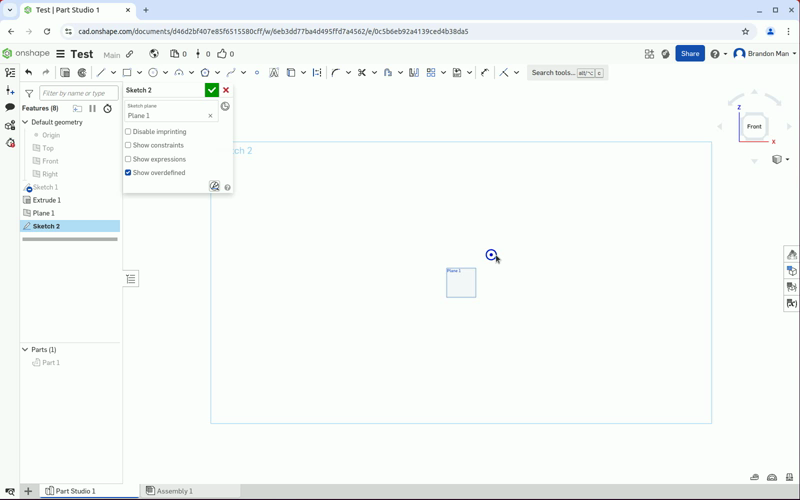
mouse_move(491, 258)
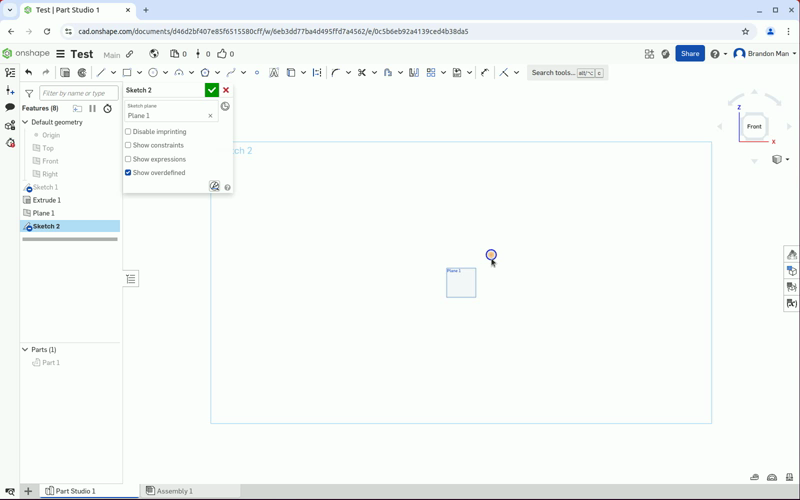
scroll(6)
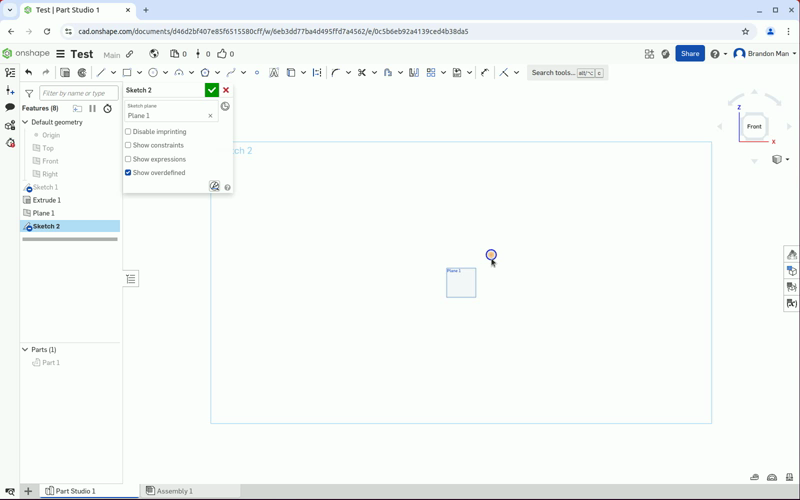
scroll(6)
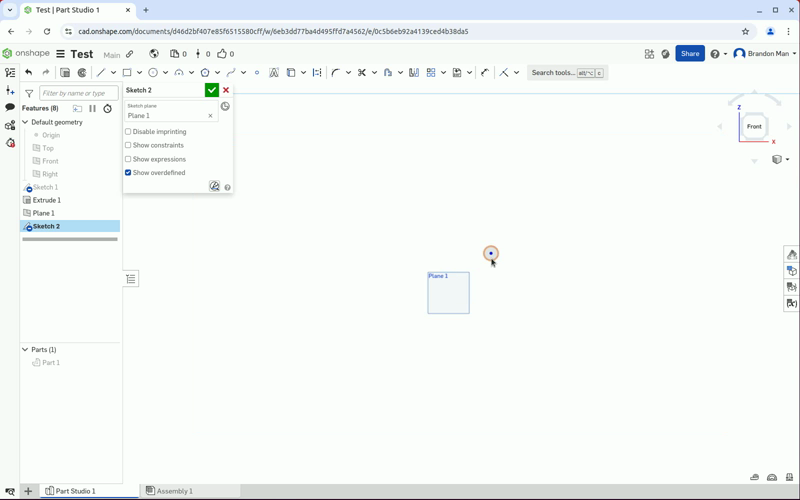
scroll(6)
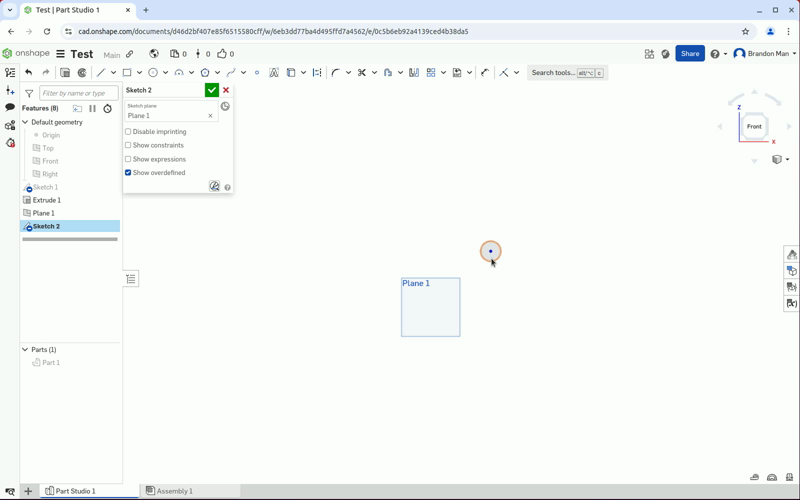
scroll(6)
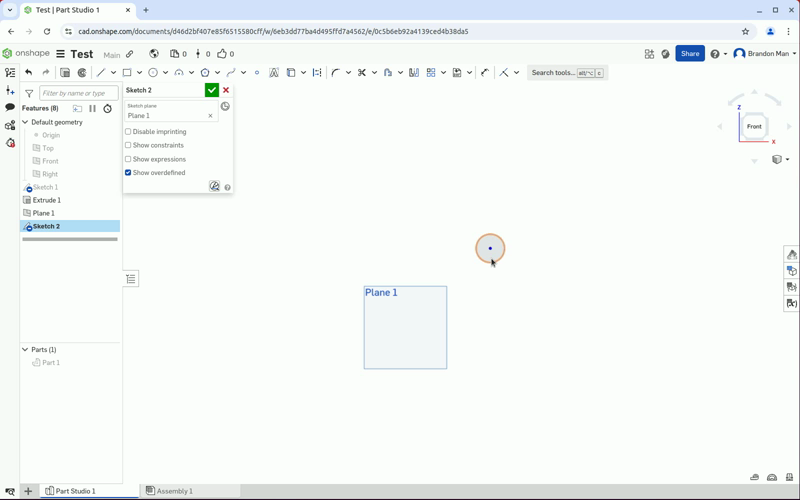
scroll(6)
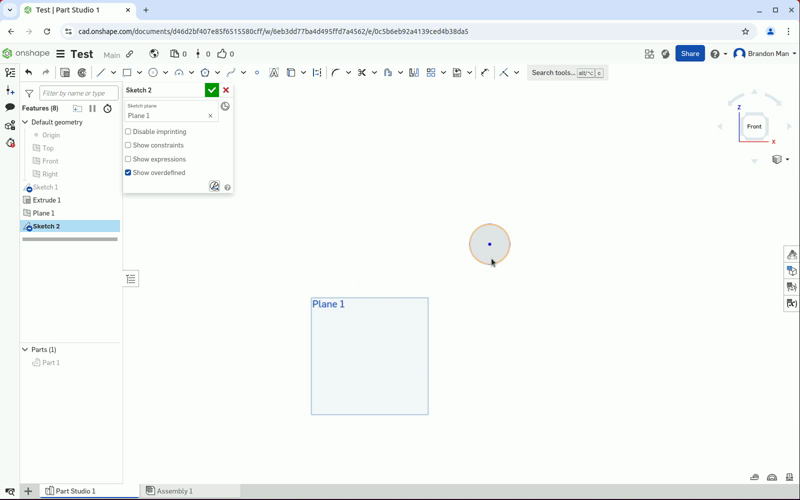
scroll(6)
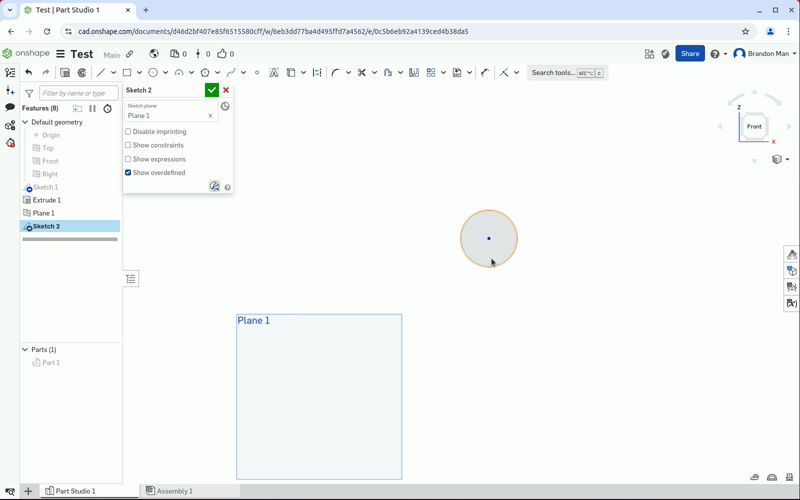
scroll(6)
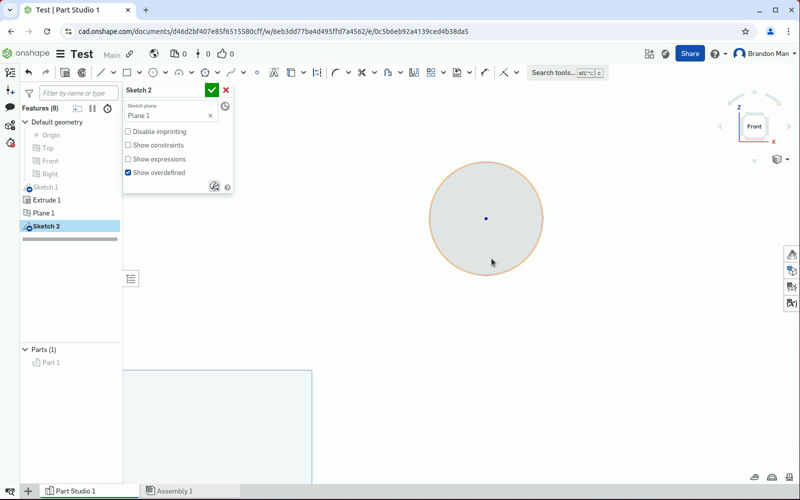
click(491, 258)
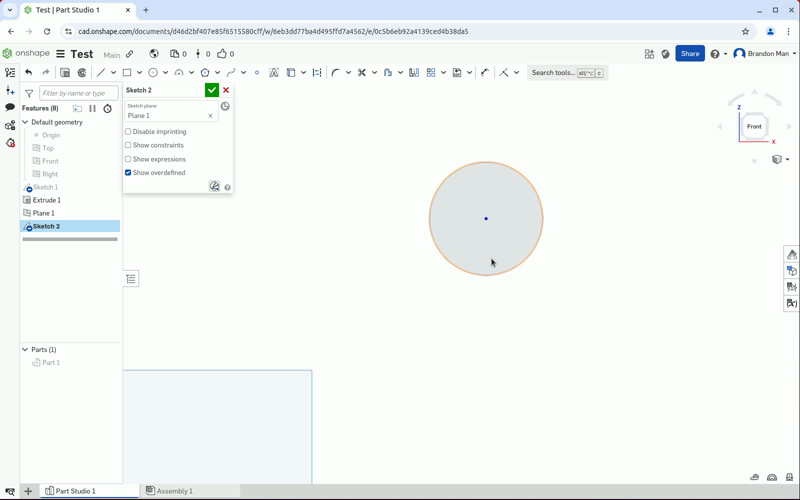
scroll(-6)
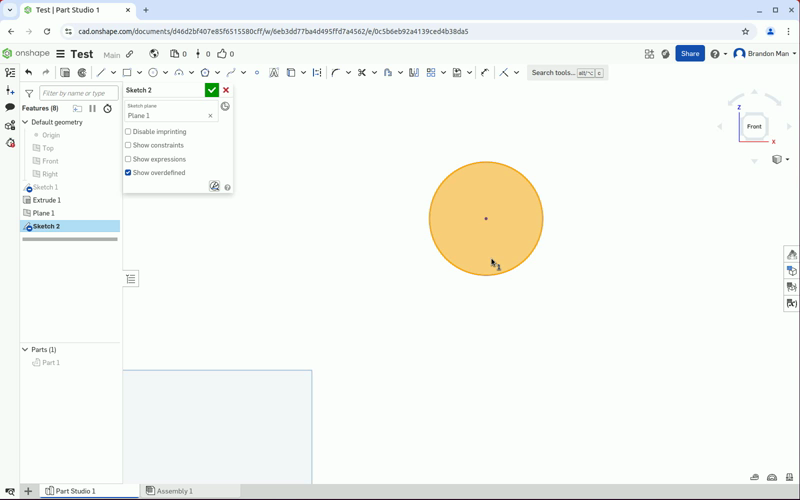
scroll(-6)
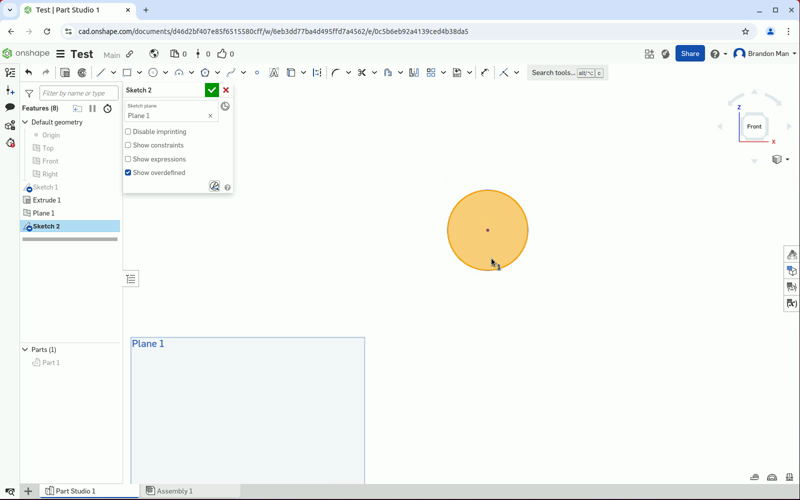
scroll(-6)
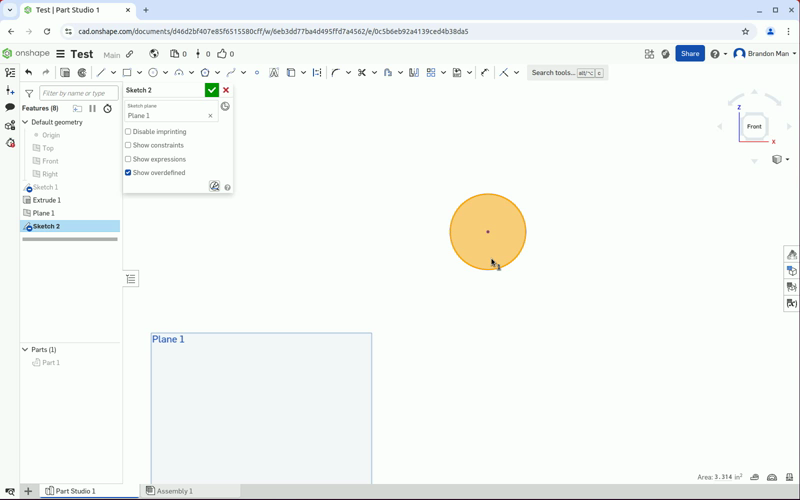
scroll(-6)
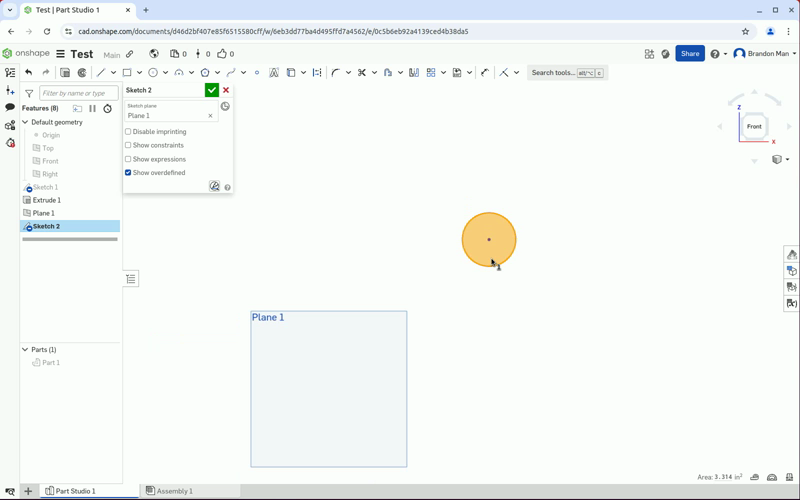
scroll(-6)
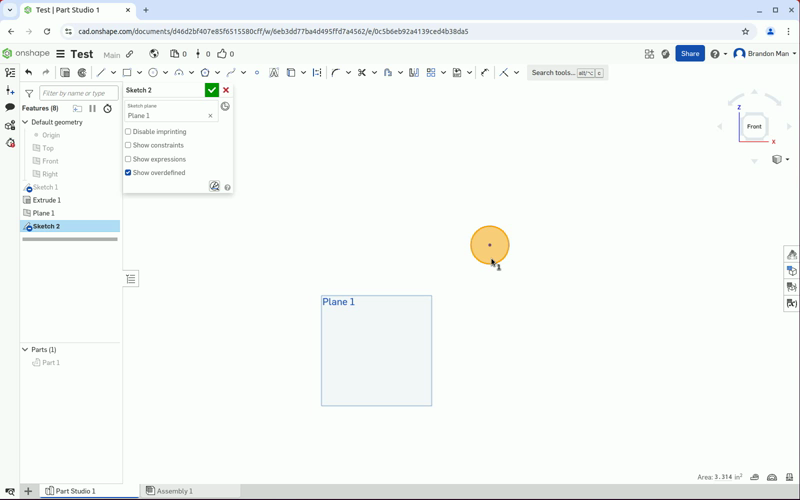
scroll(-6)
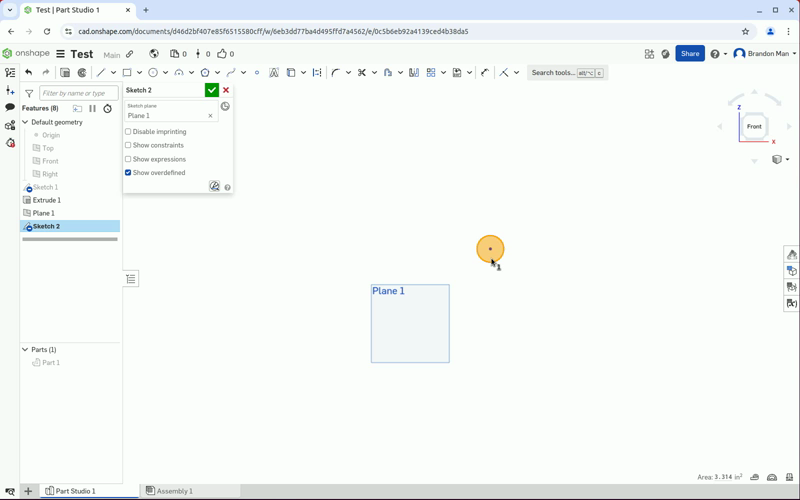
scroll(-6)
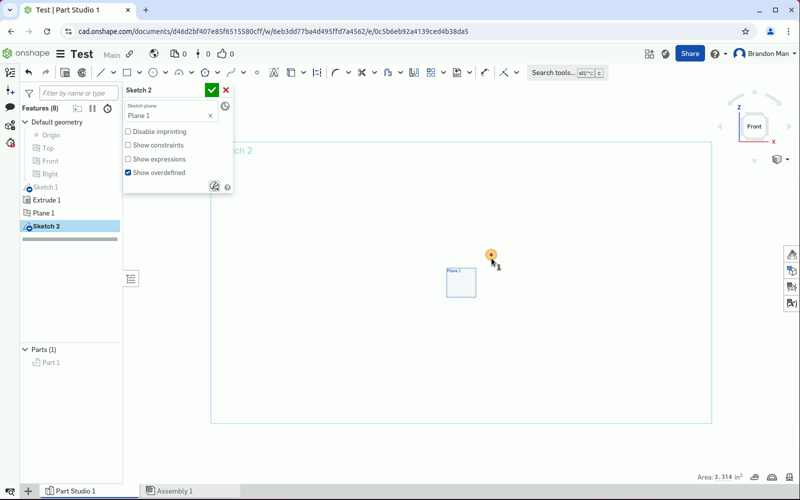
mouse_move(73, 352)
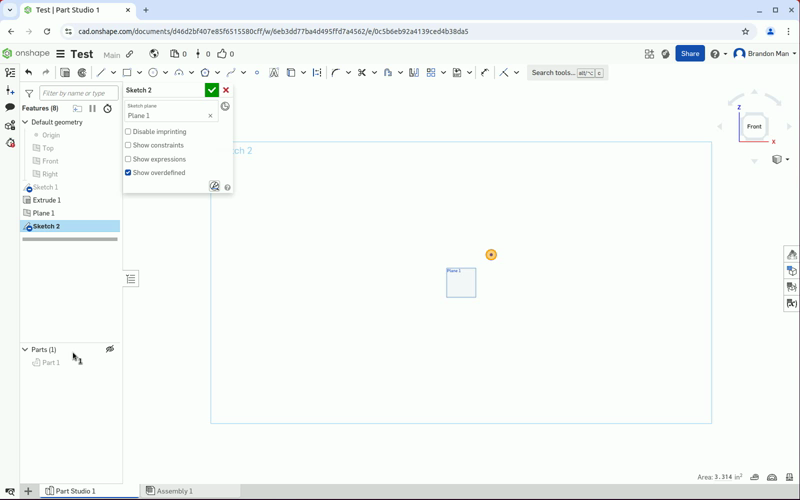
key(shift+y)
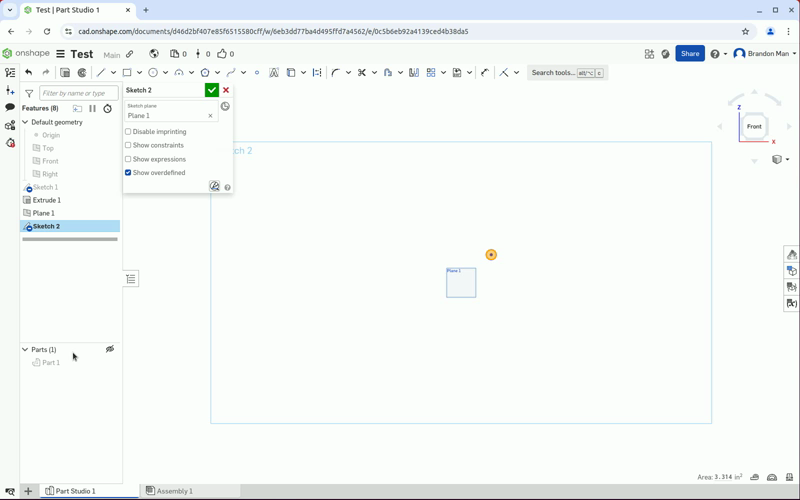
key(shift+e)
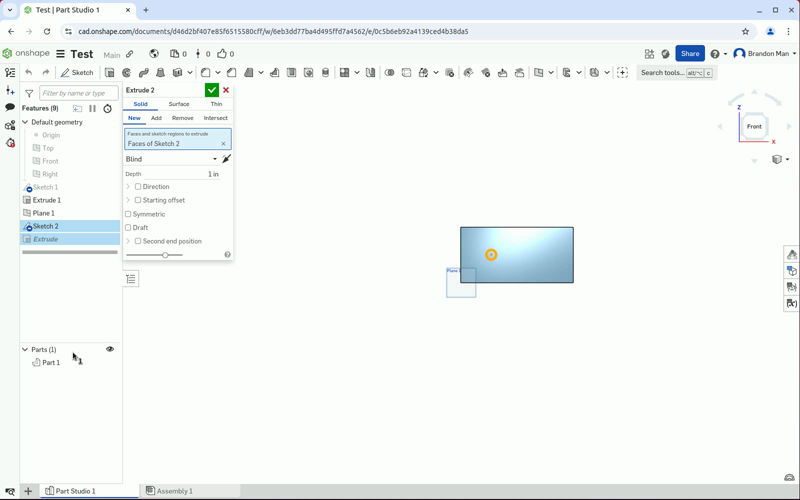
mouse_move(143, 106)
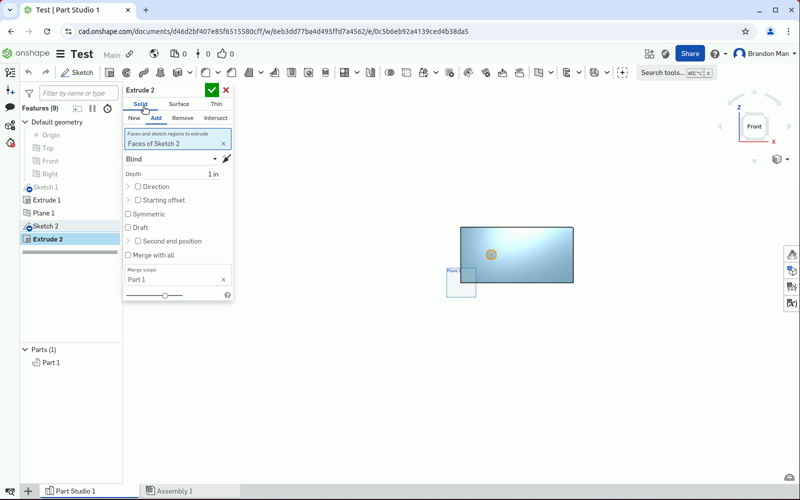
click(143, 106)
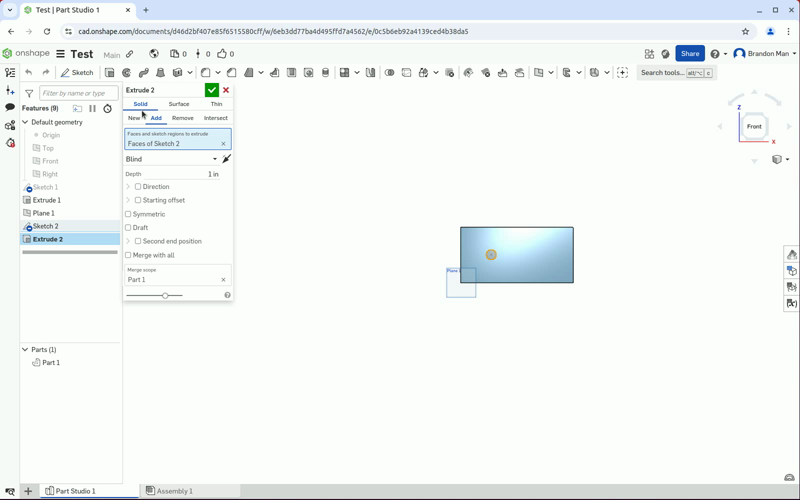
mouse_move(137, 120)
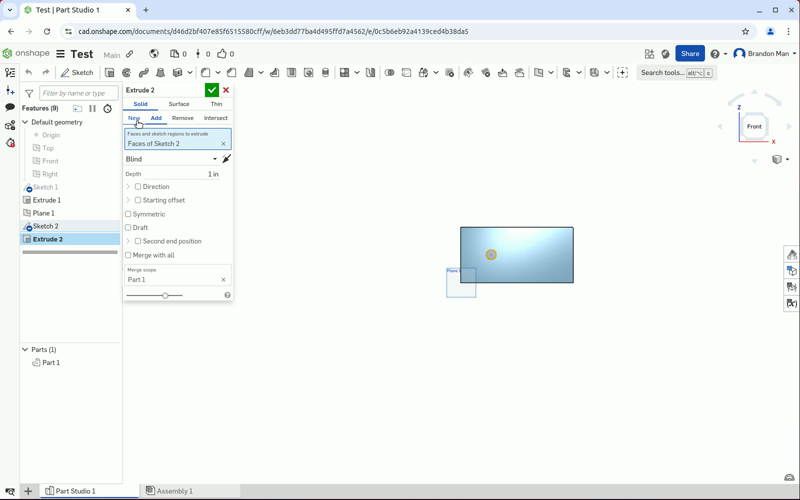
click(137, 120)
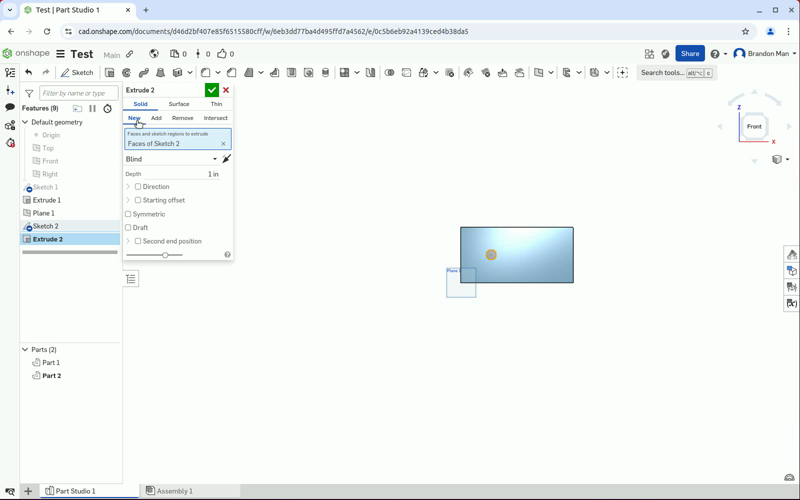
key(tab, 4)
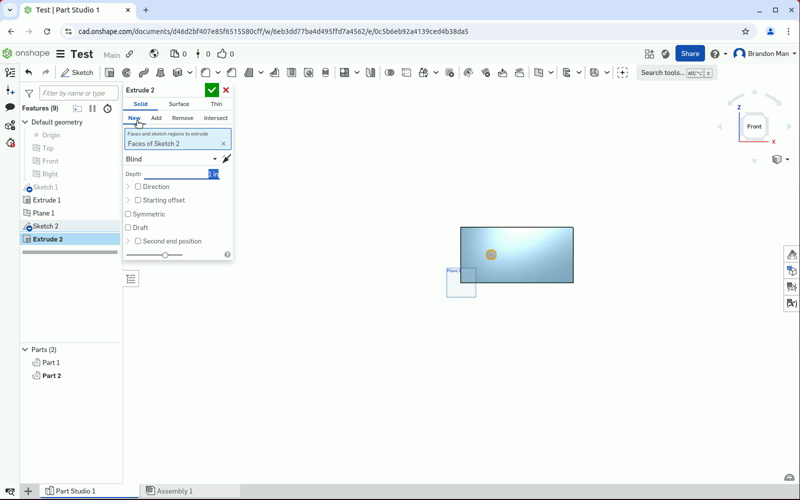
text(3.851)
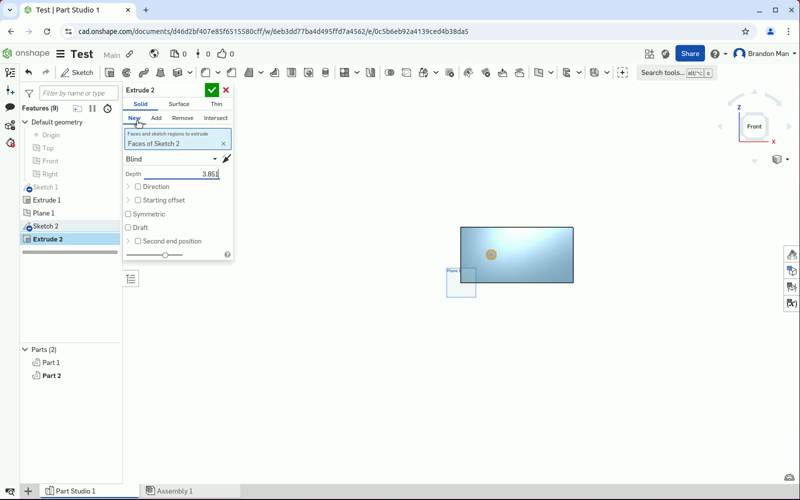
key(enter)
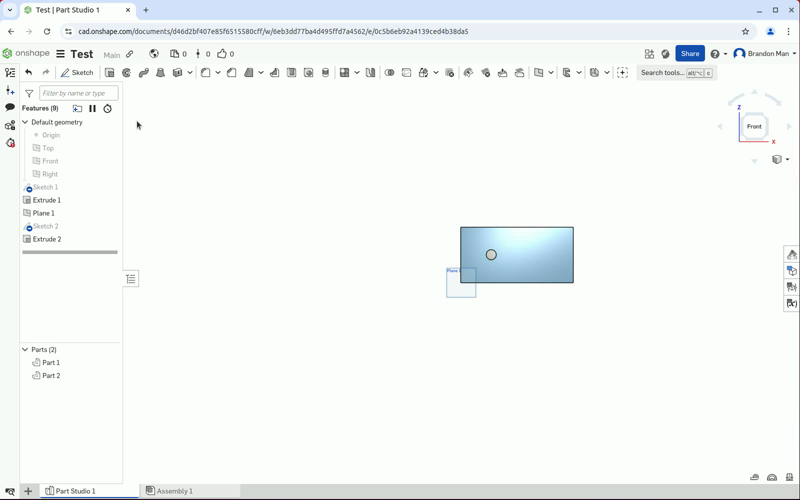
key(shift+h)
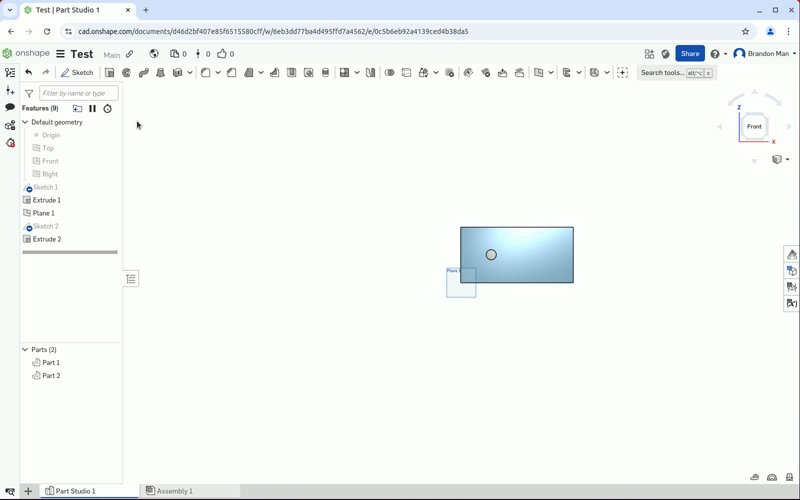
key(shift+h)
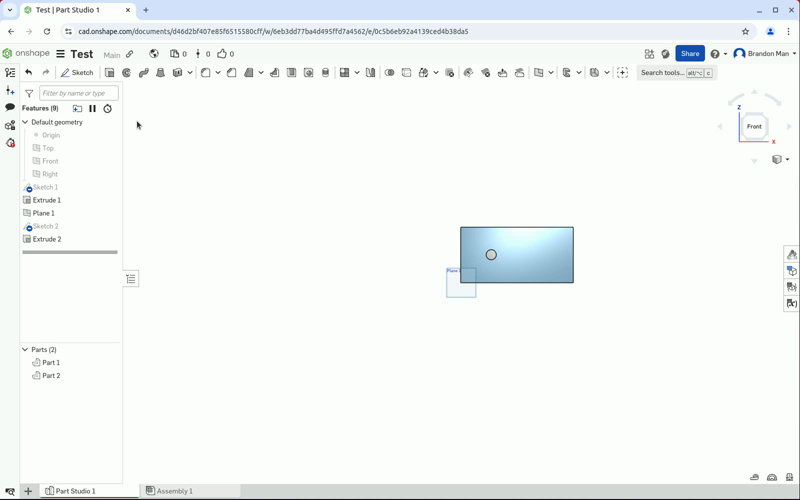
mouse_move(73, 189)
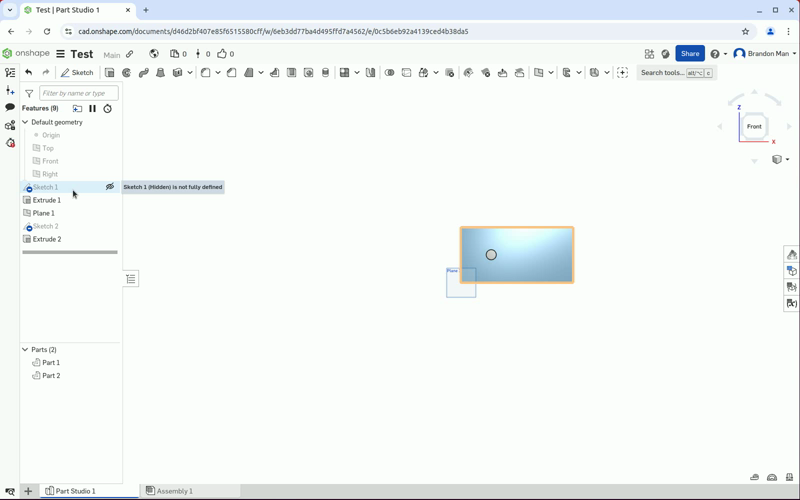
click(73, 189)
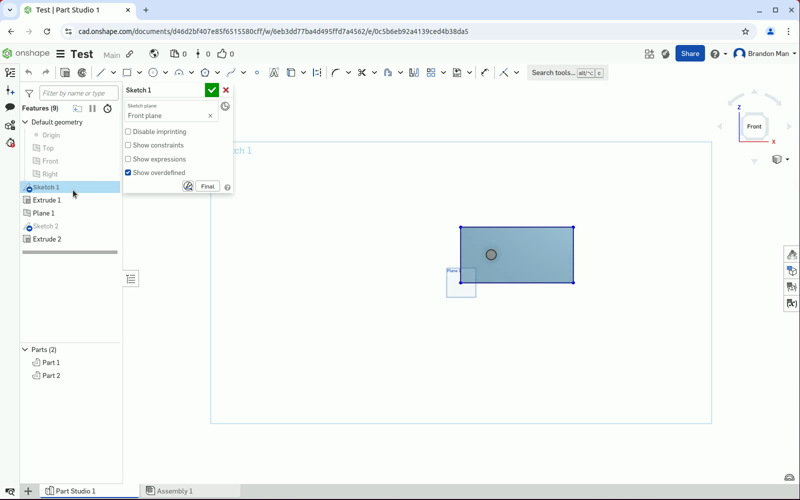
mouse_move(229, 92)
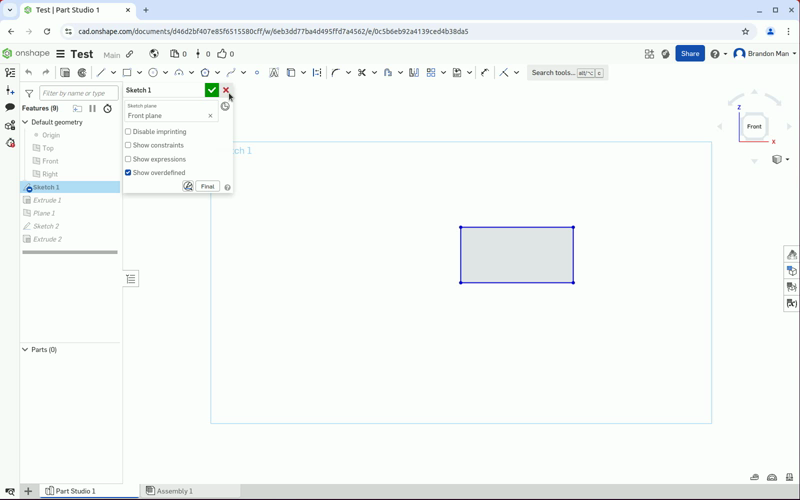
click(229, 92)
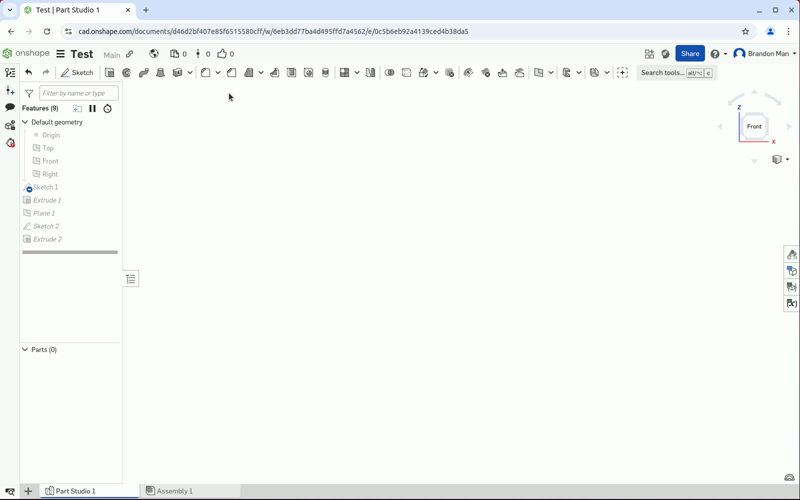
key(shift+s)
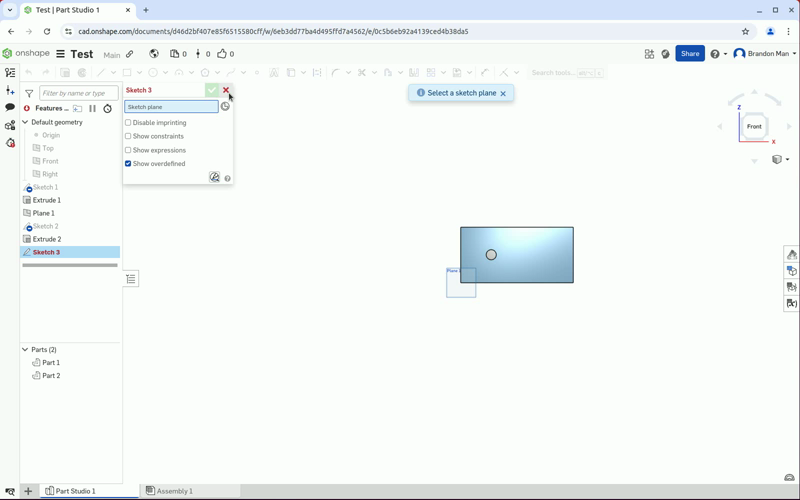
mouse_move(73, 215)
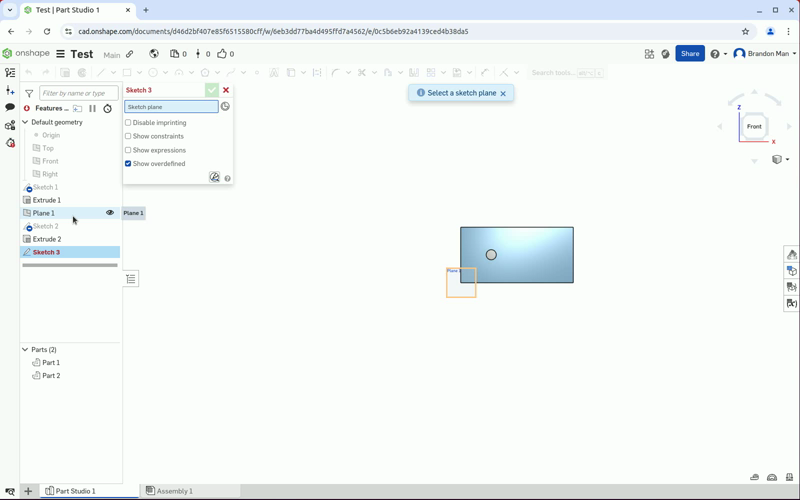
click(73, 215)
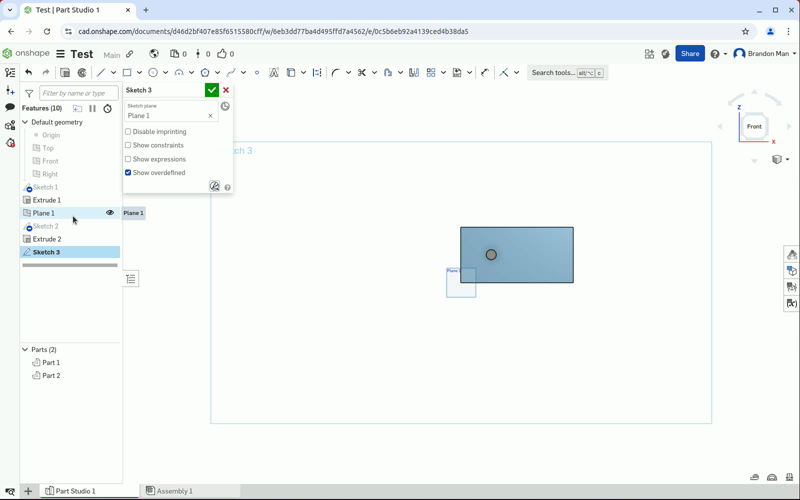
mouse_move(73, 352)
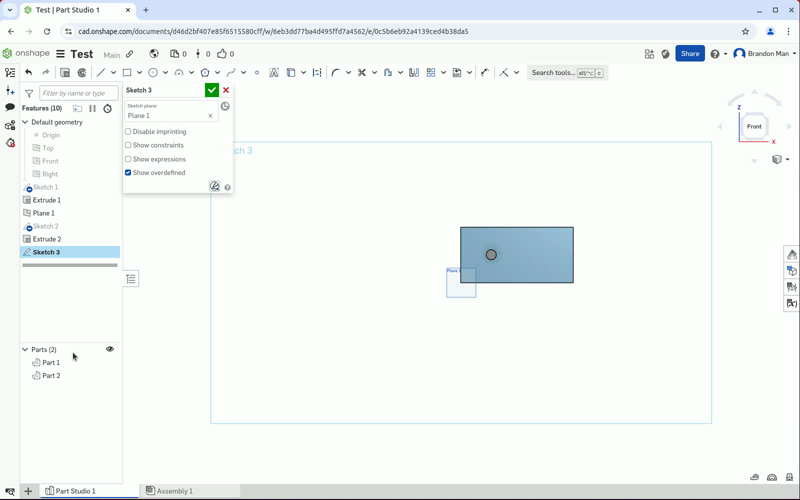
key(y)
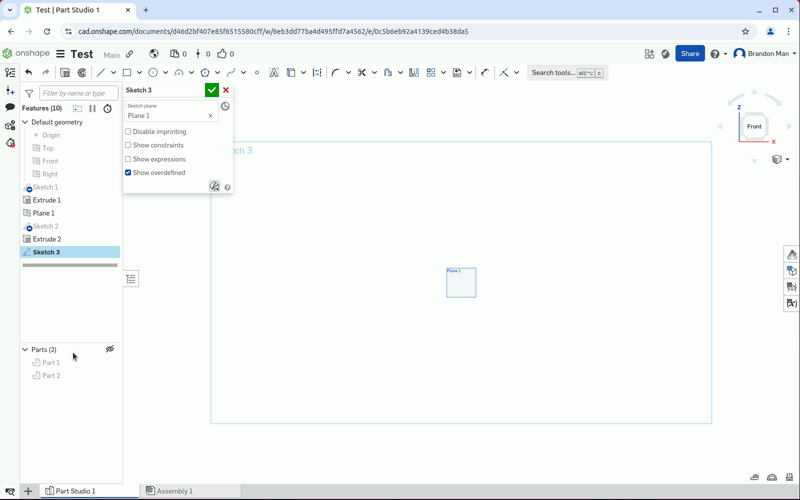
key(c)
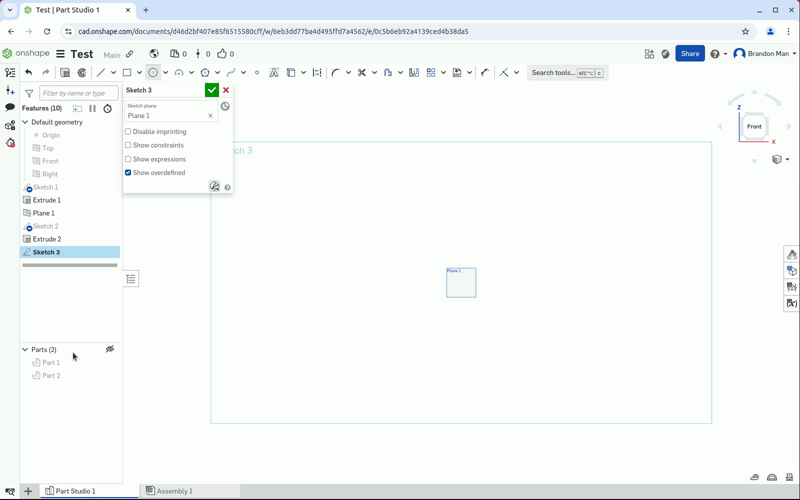
key_down(shift)
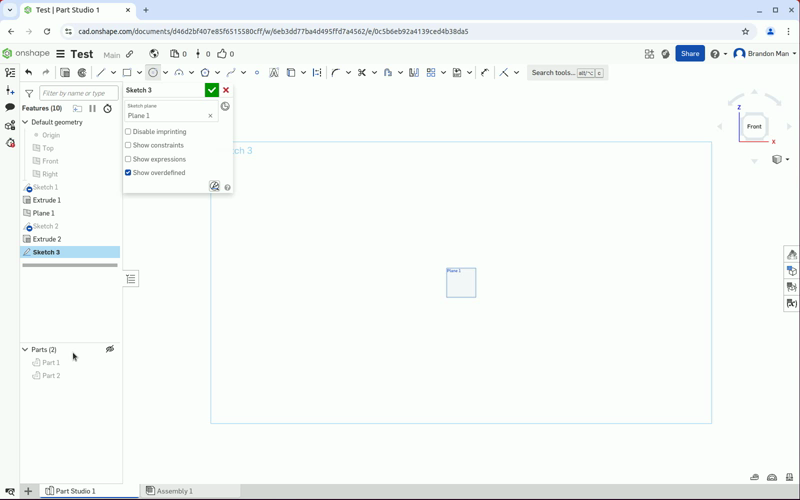
mouse_move(528, 254)
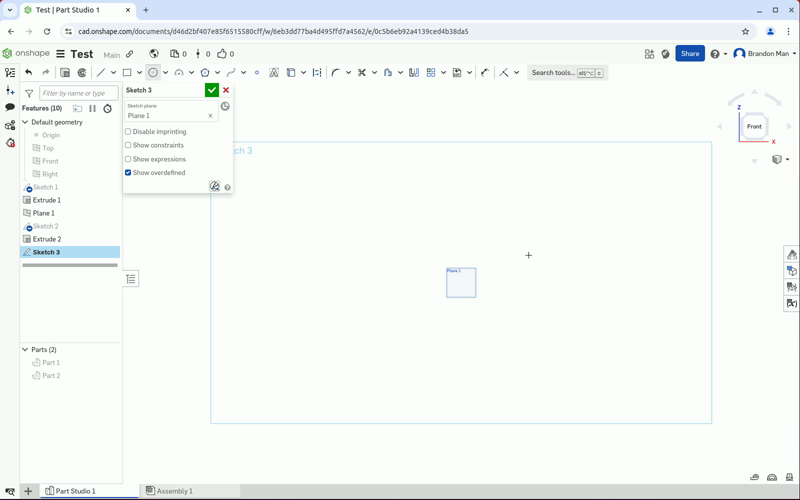
click(528, 254)
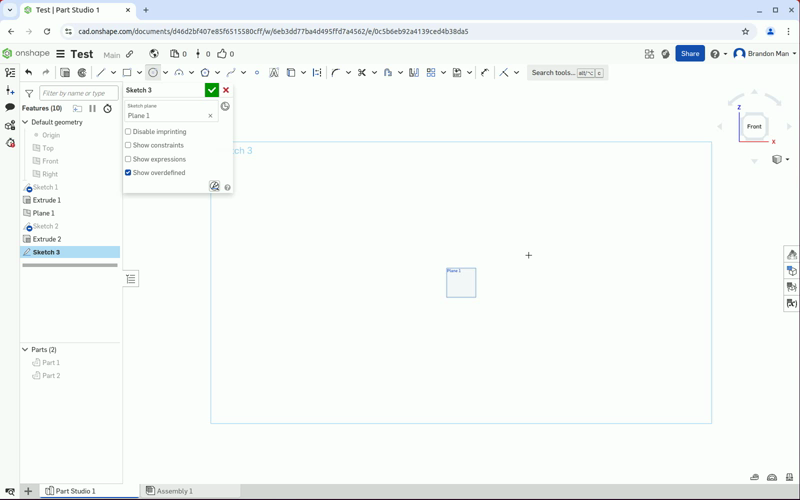
key_up(shift)
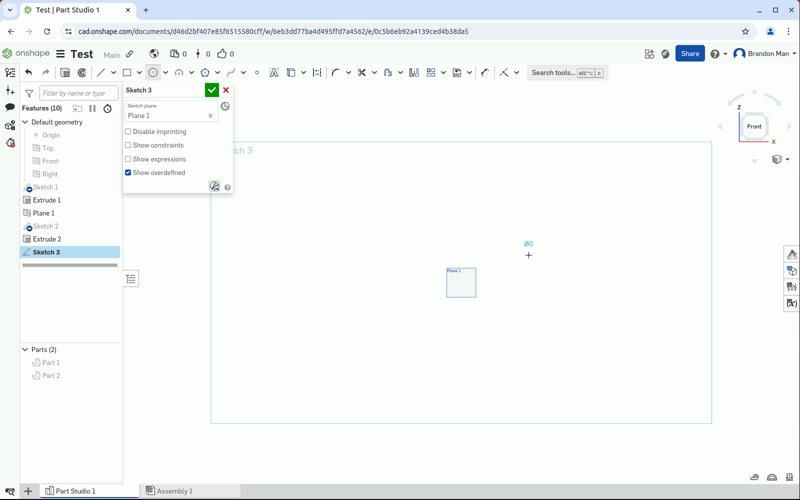
mouse_move(533, 254)
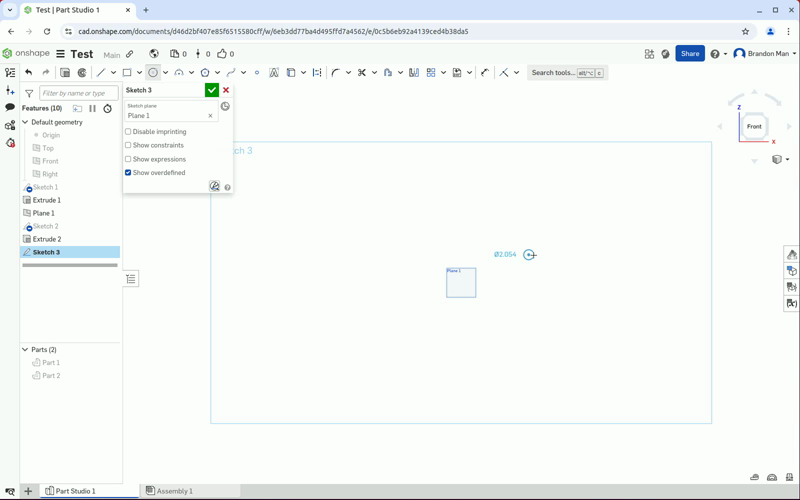
click(533, 254)
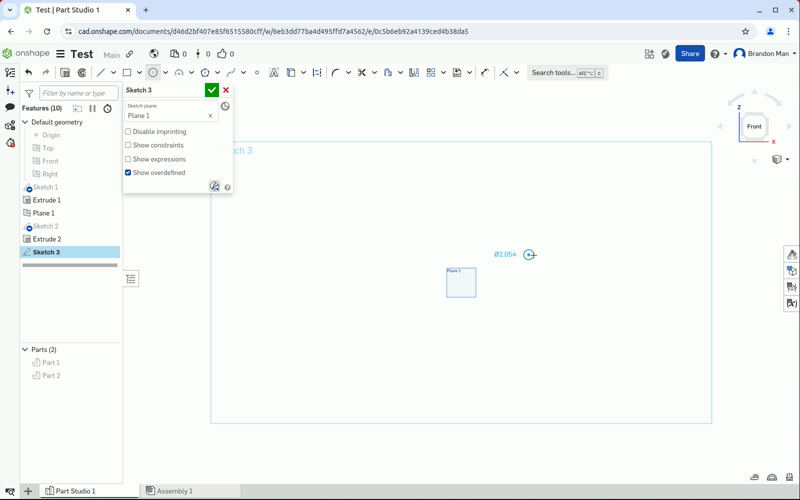
key(esc)
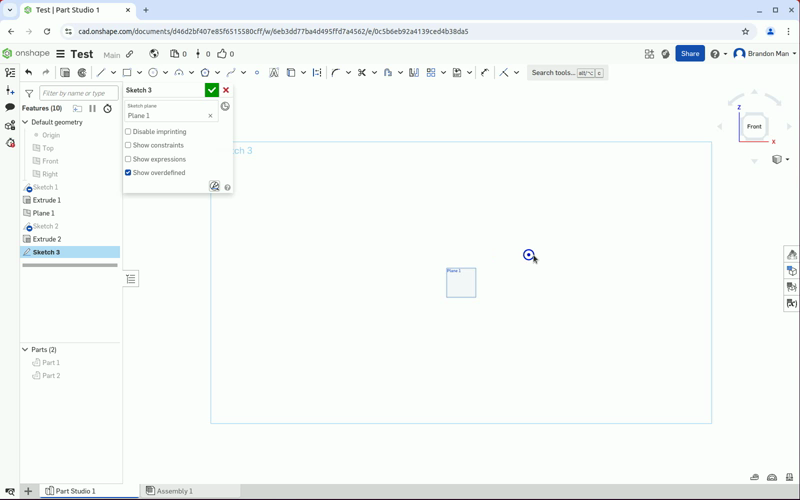
mouse_move(528, 254)
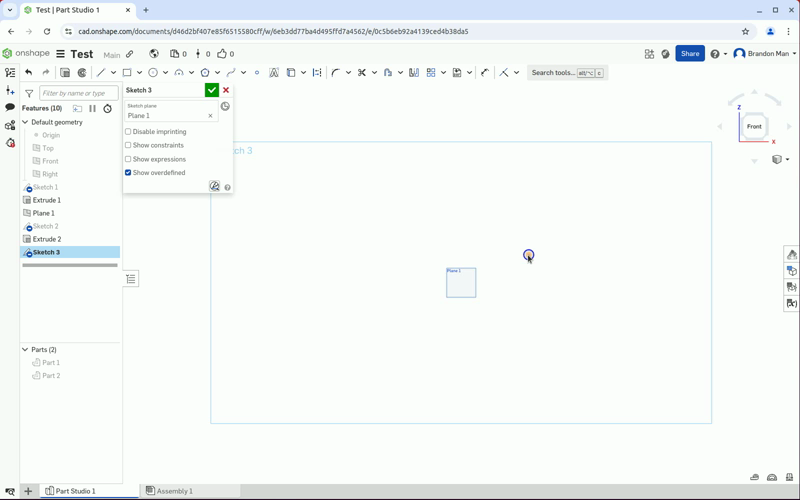
scroll(6)
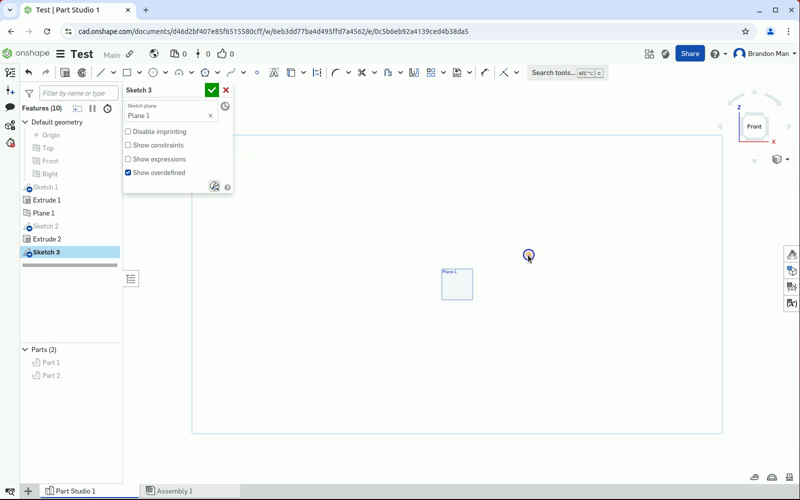
scroll(6)
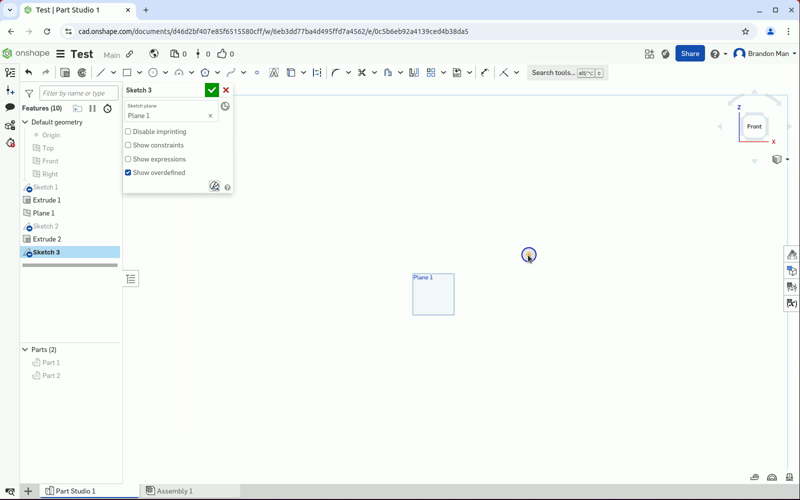
scroll(6)
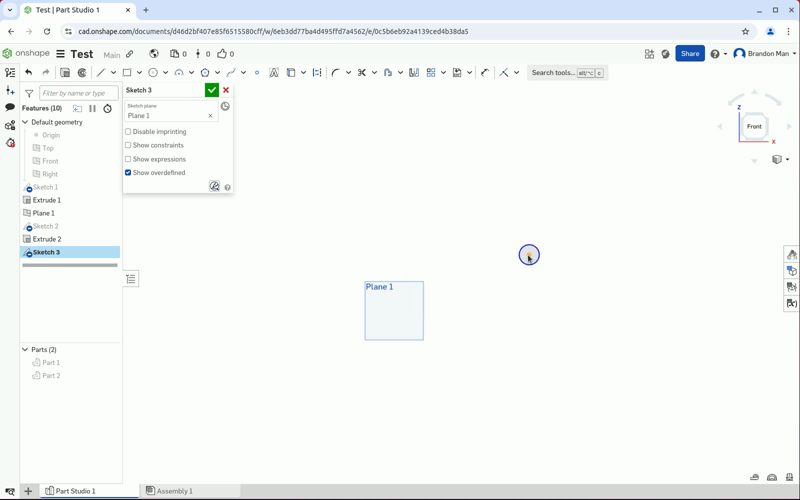
scroll(6)
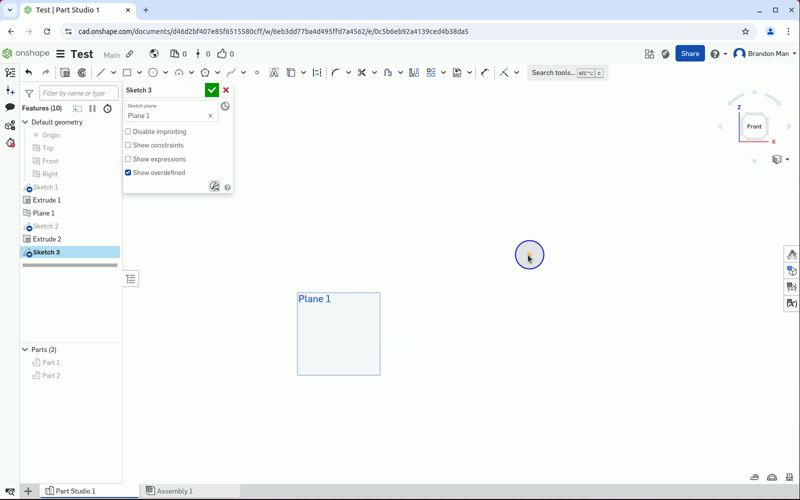
scroll(6)
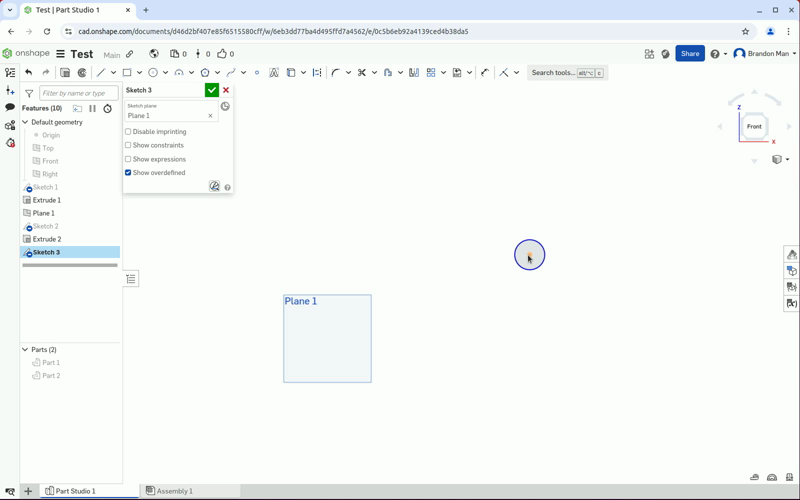
scroll(6)
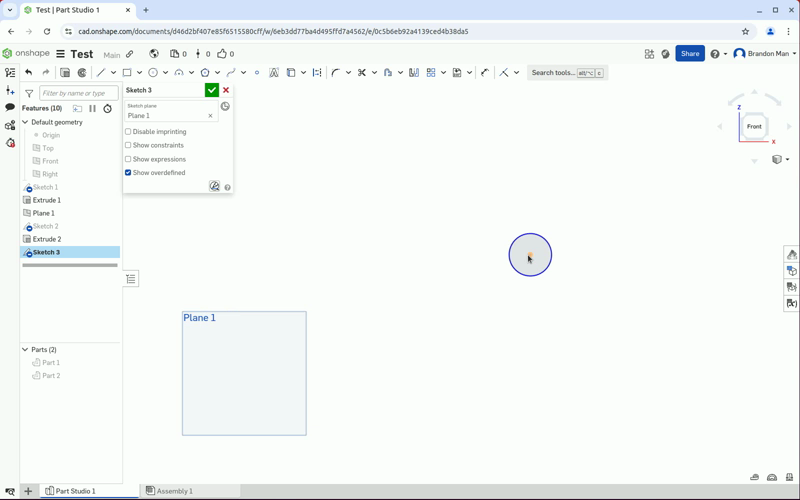
scroll(6)
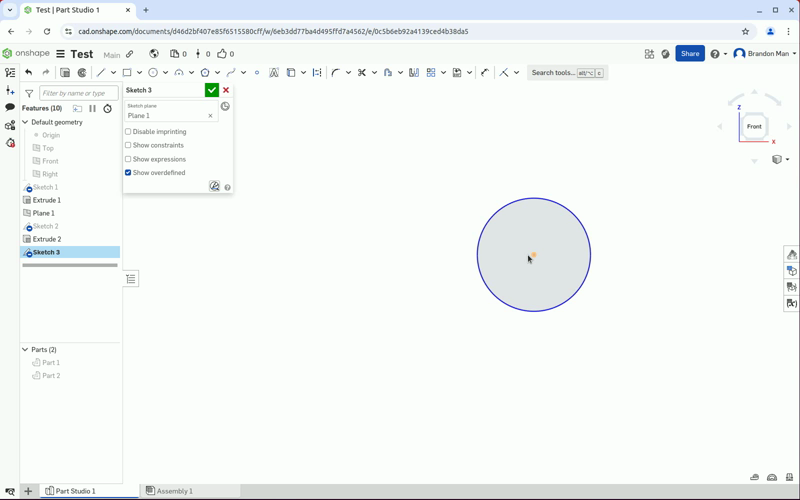
click(528, 254)
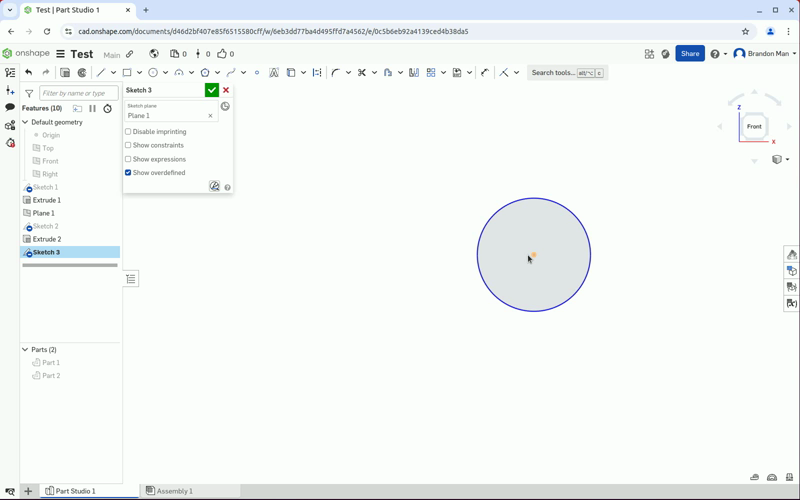
scroll(-6)
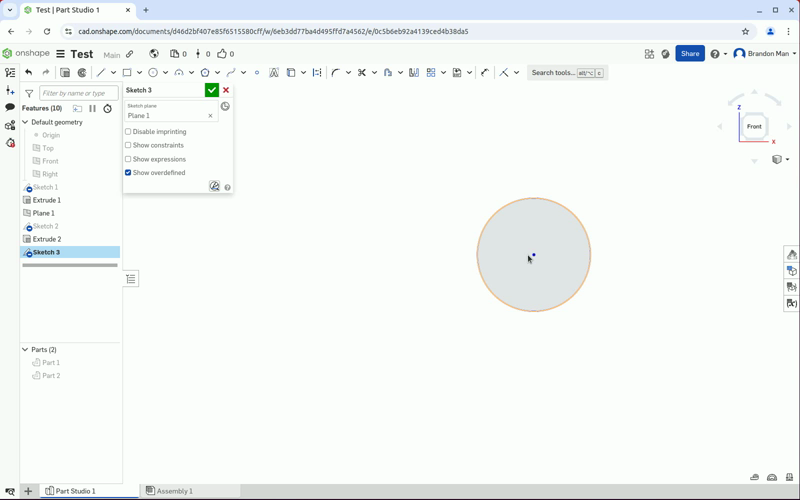
scroll(-6)
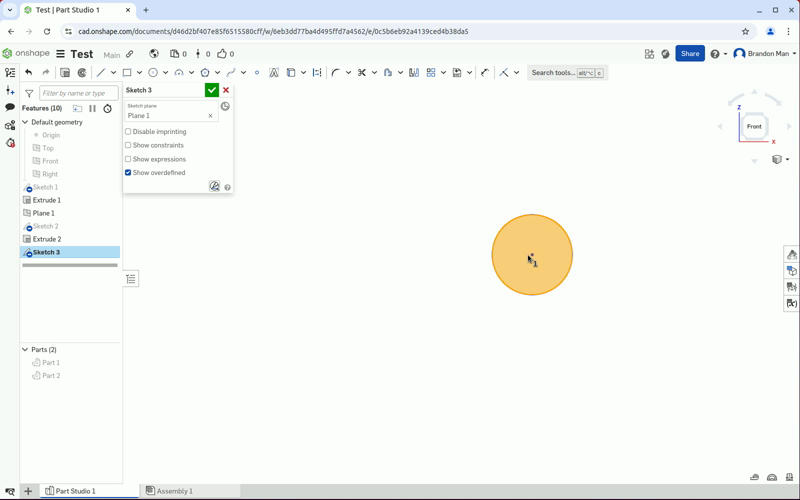
scroll(-6)
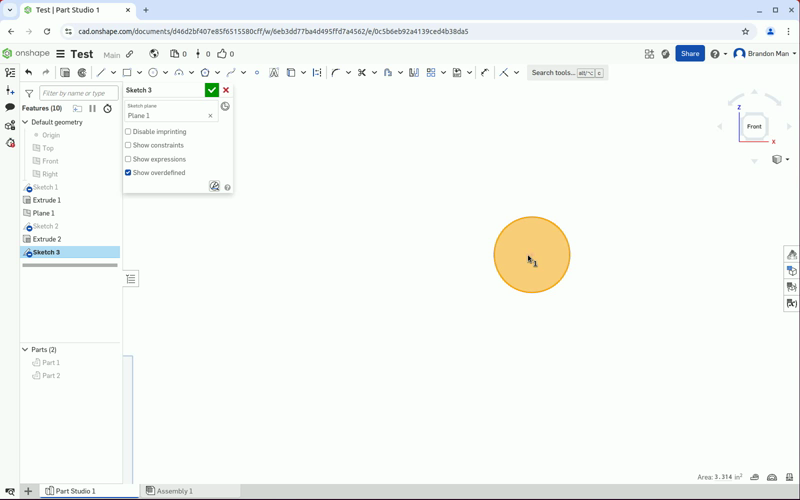
scroll(-6)
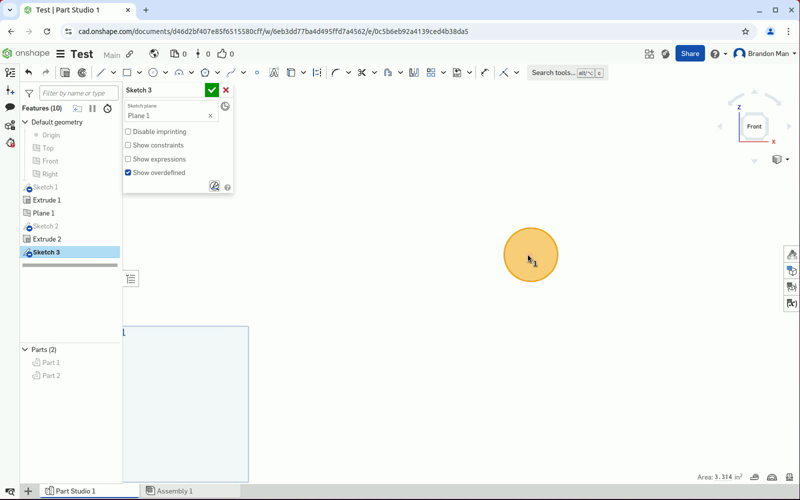
scroll(-6)
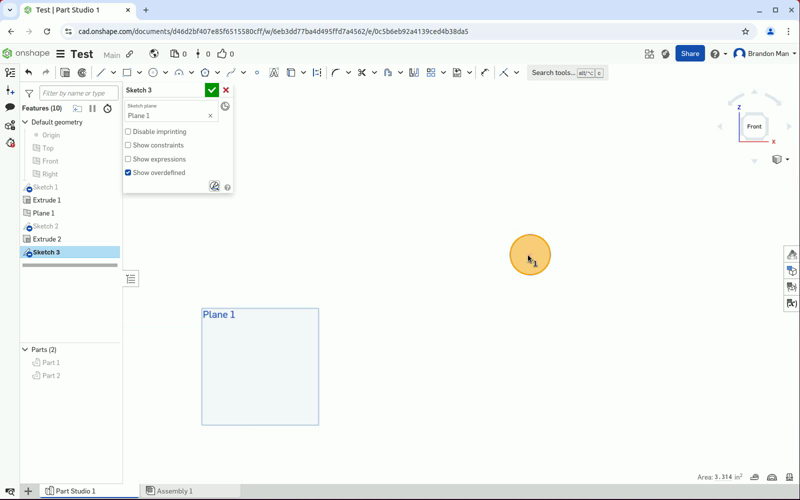
scroll(-6)
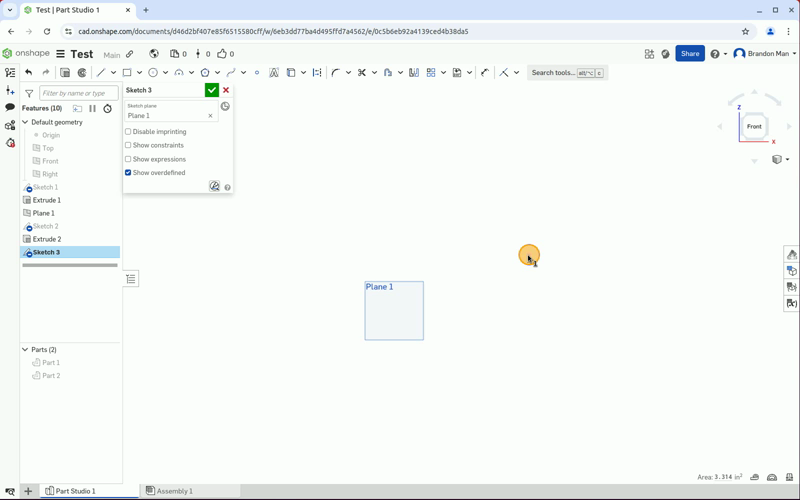
scroll(-6)
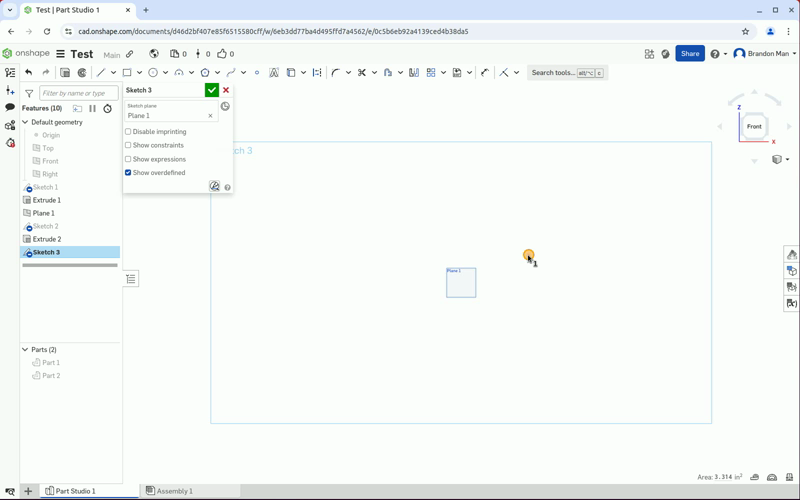
mouse_move(73, 352)
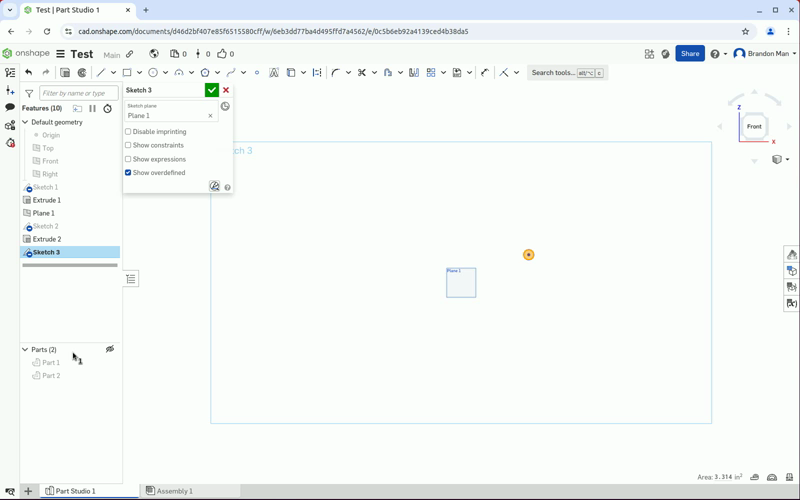
key(shift+y)
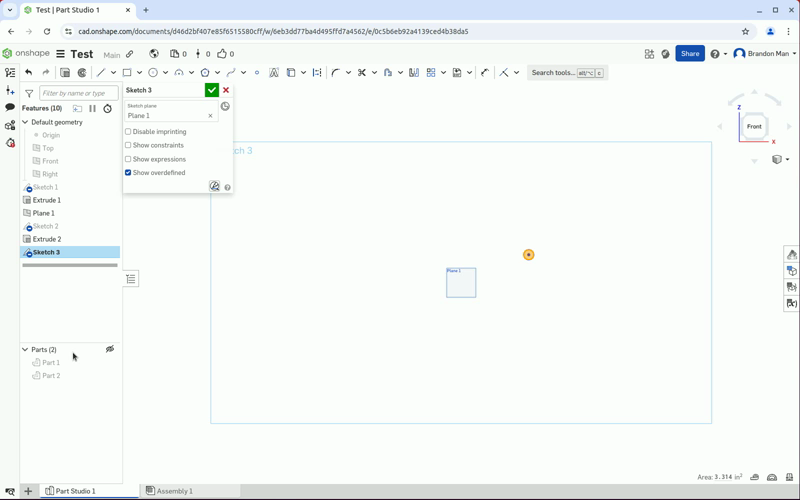
key(shift+e)
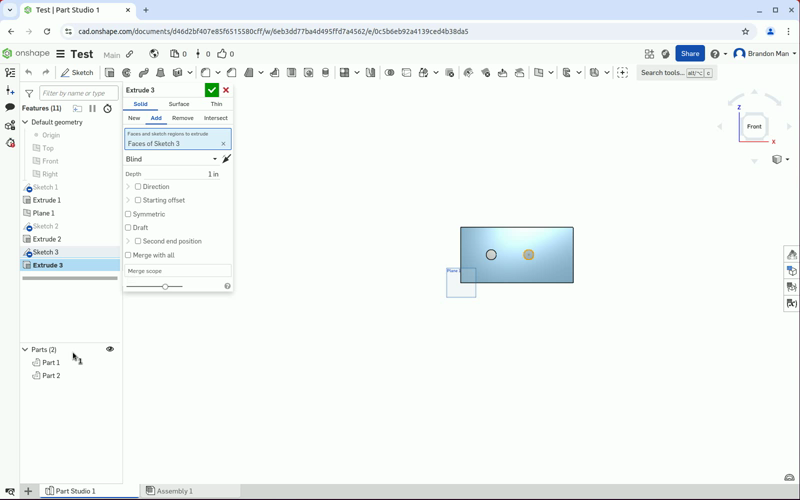
mouse_move(143, 106)
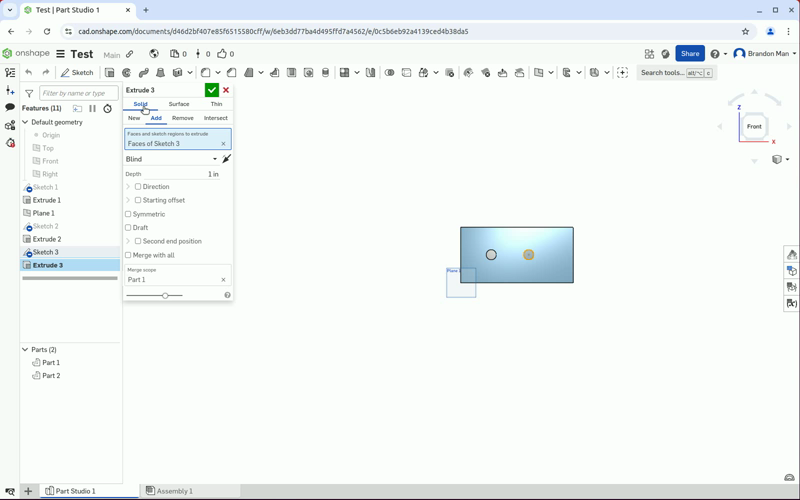
click(143, 106)
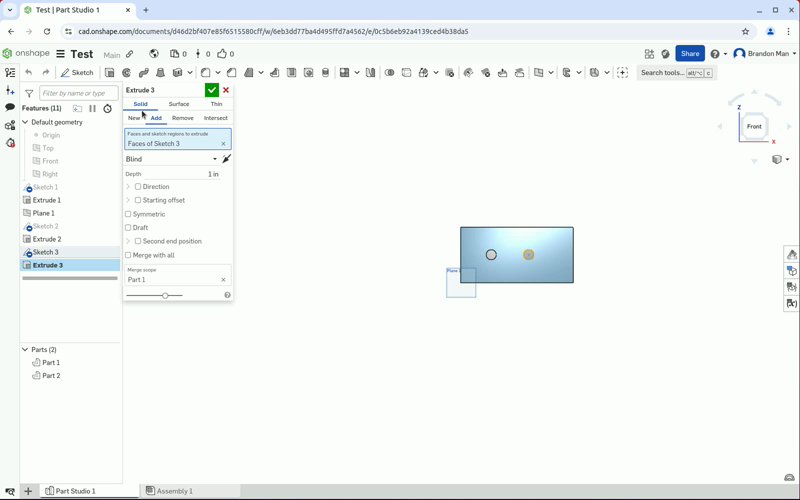
mouse_move(137, 120)
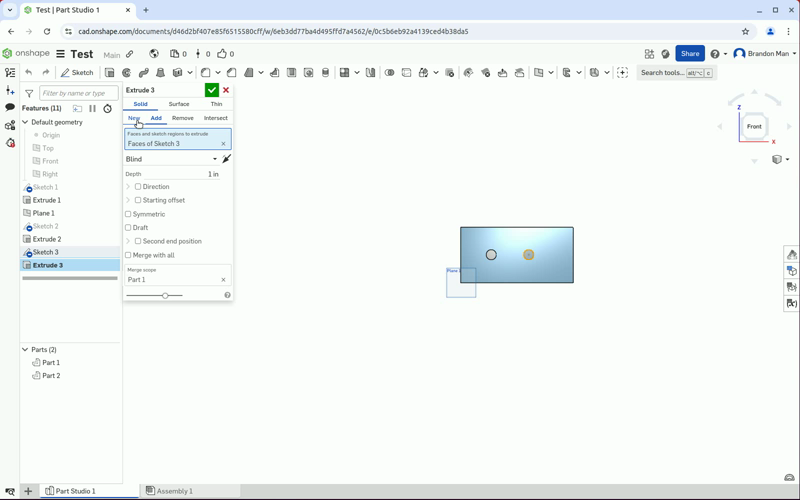
click(137, 120)
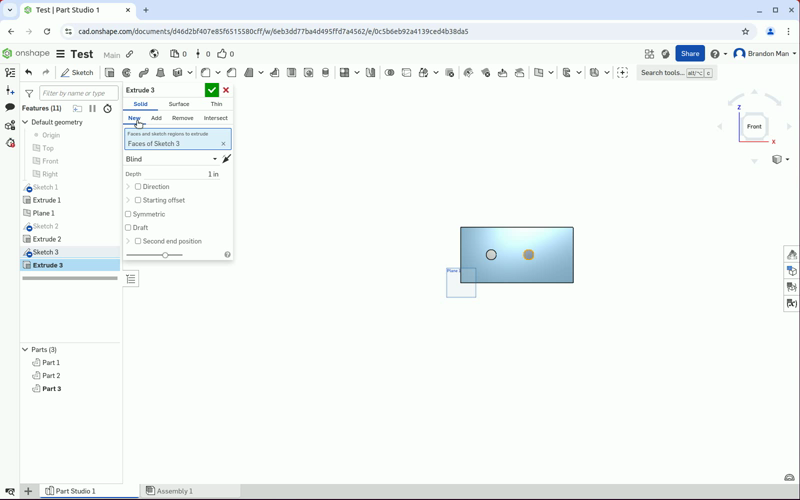
key(tab, 4)
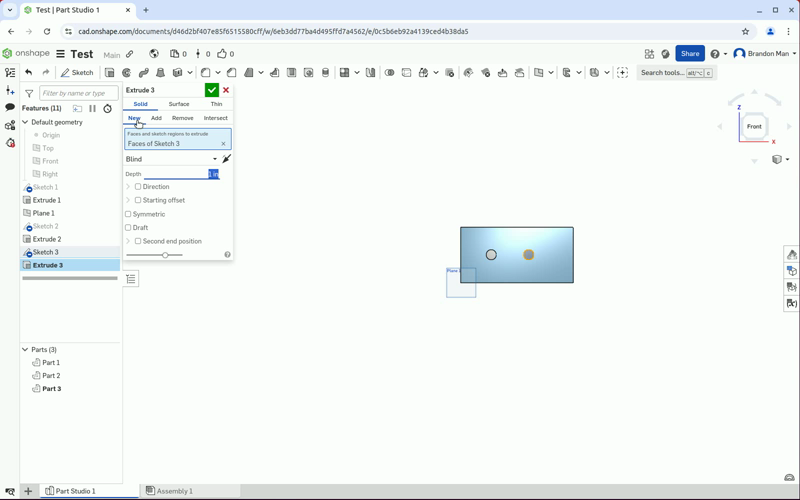
text(3.851)
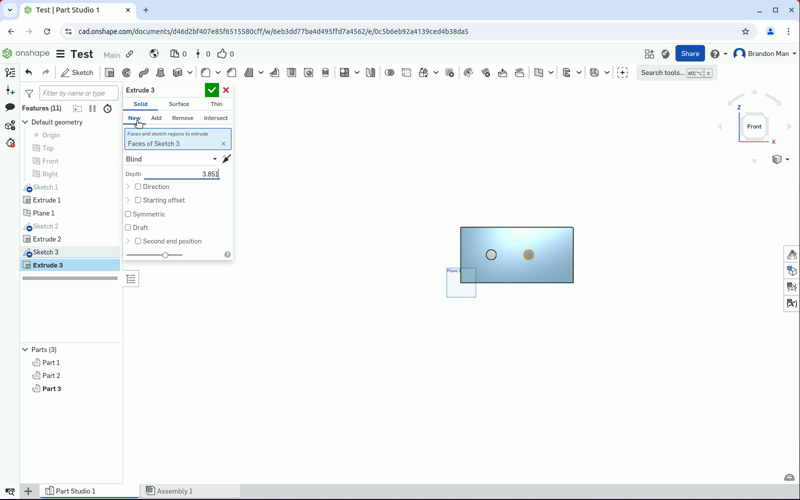
key(enter)
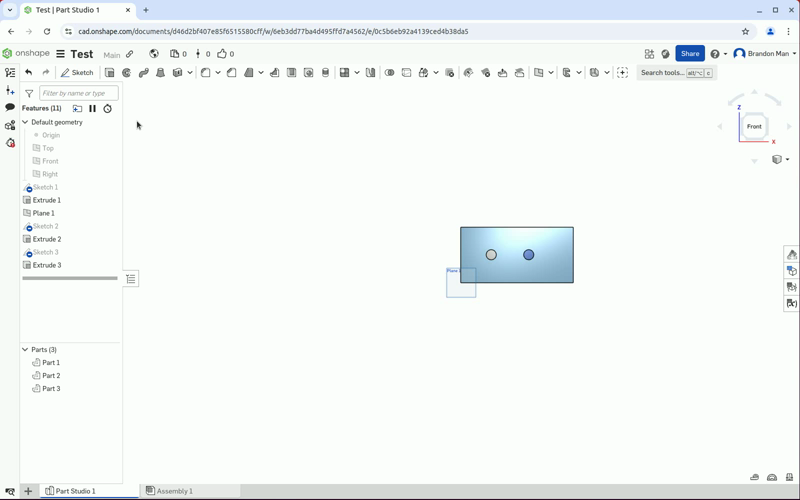
key(shift+h)
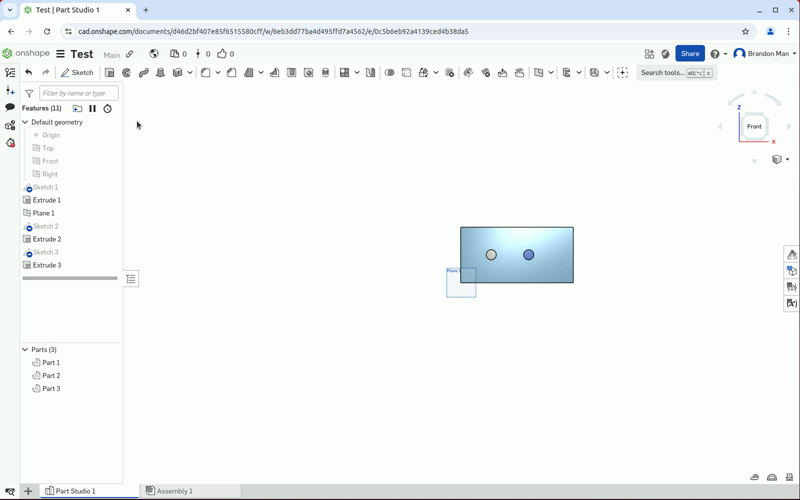
key(shift+h)
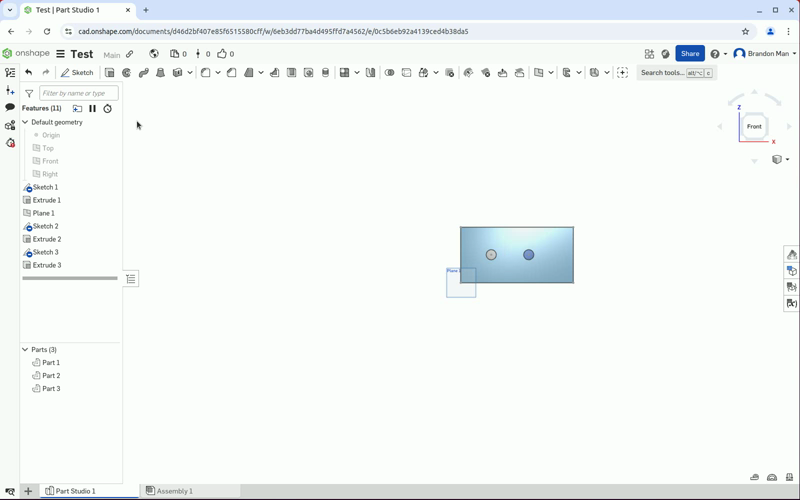
key(shift+7)
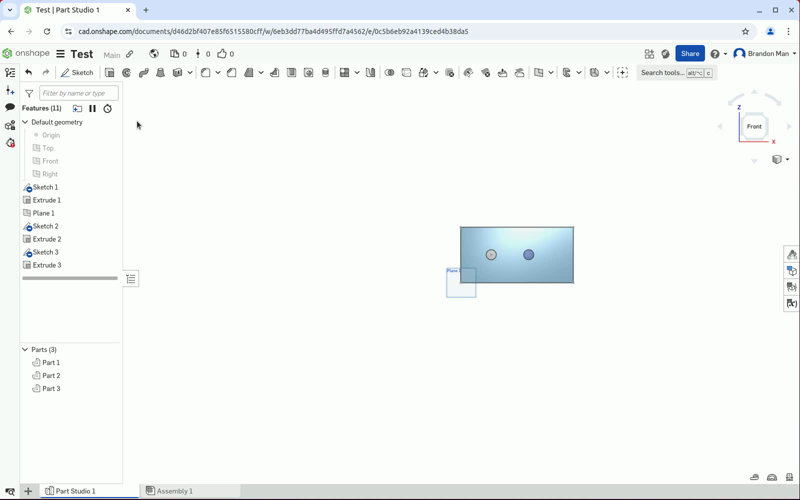
key(left, 2)
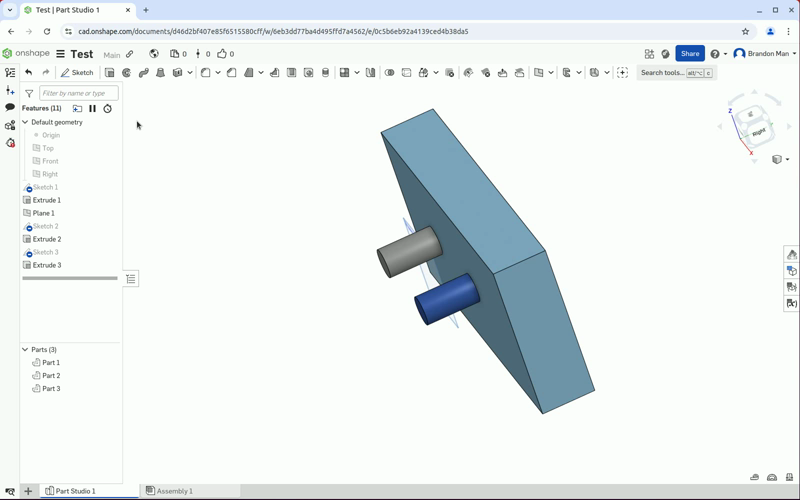
key(down, 2)
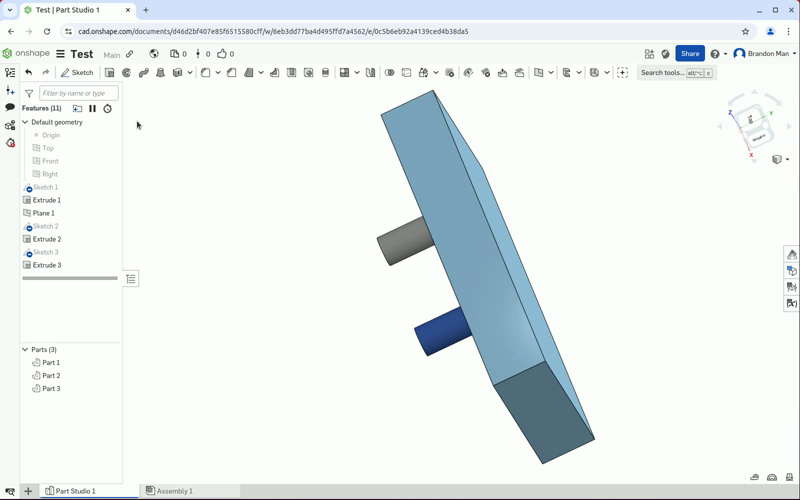
key(up, 2)
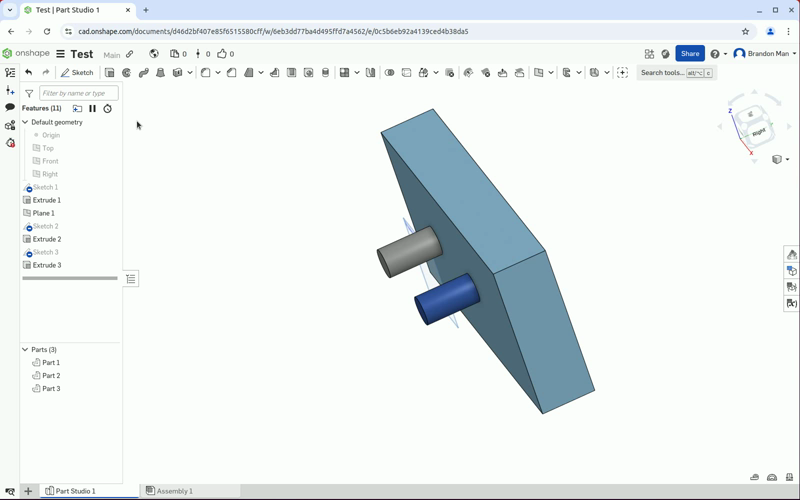
key(right, 2)
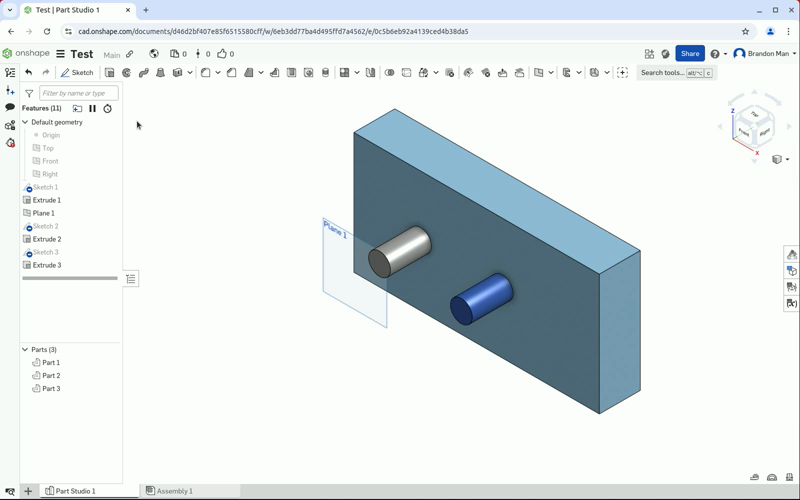
mouse_move(73, 189)
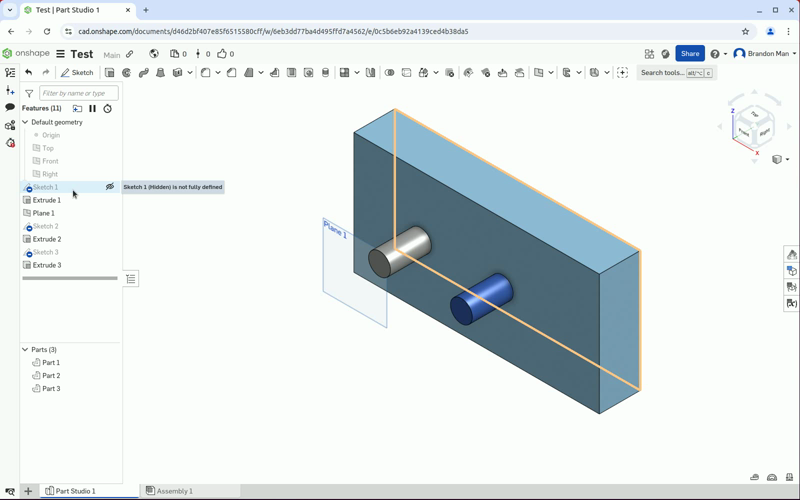
click(73, 189)